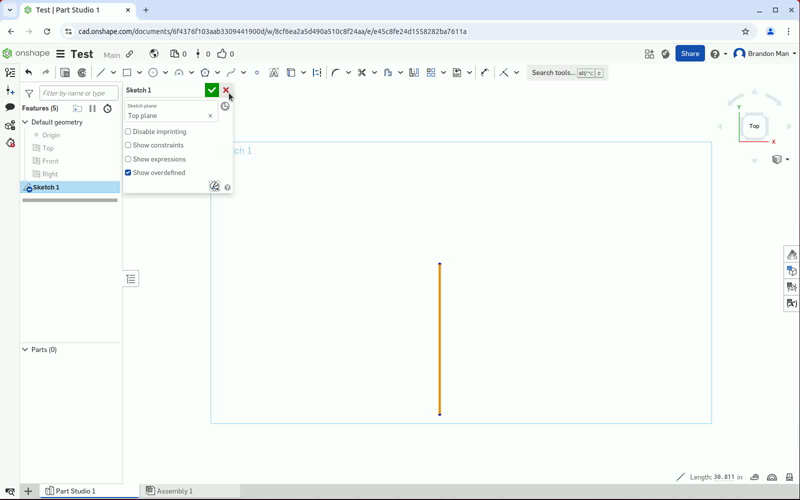
key(shift+h)
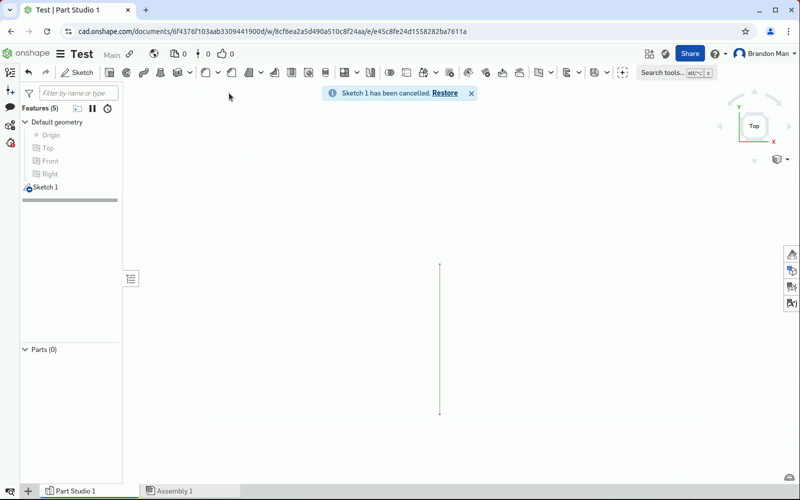
key(shift+s)
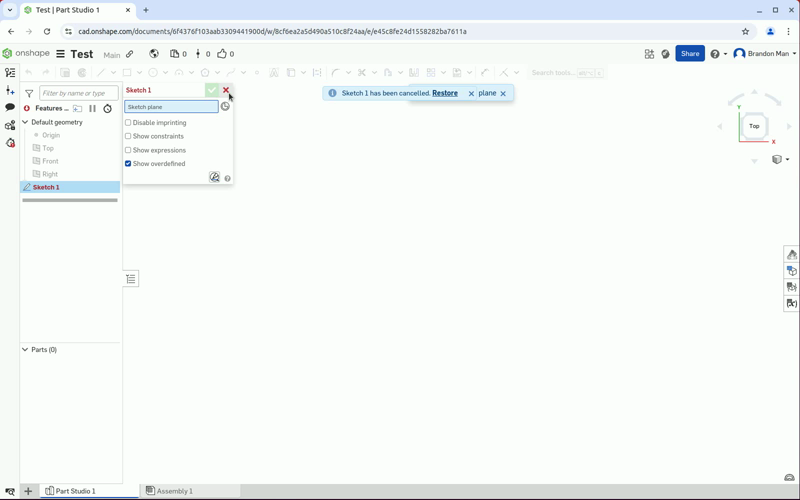
mouse_move(73, 150)
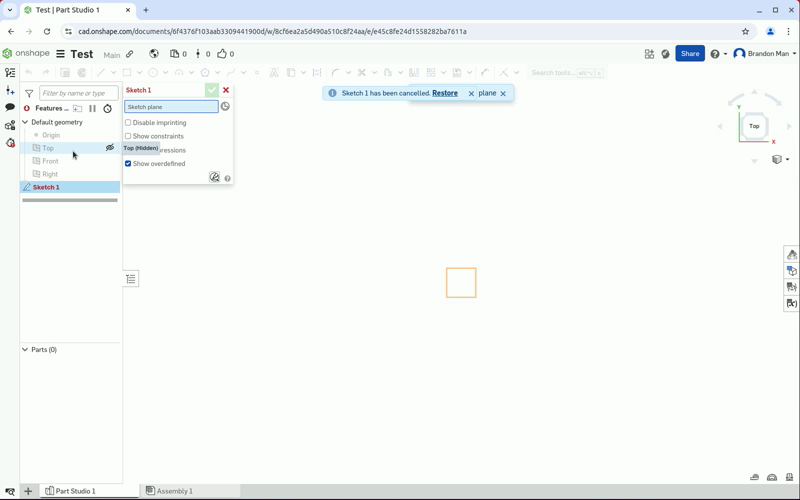
click(73, 150)
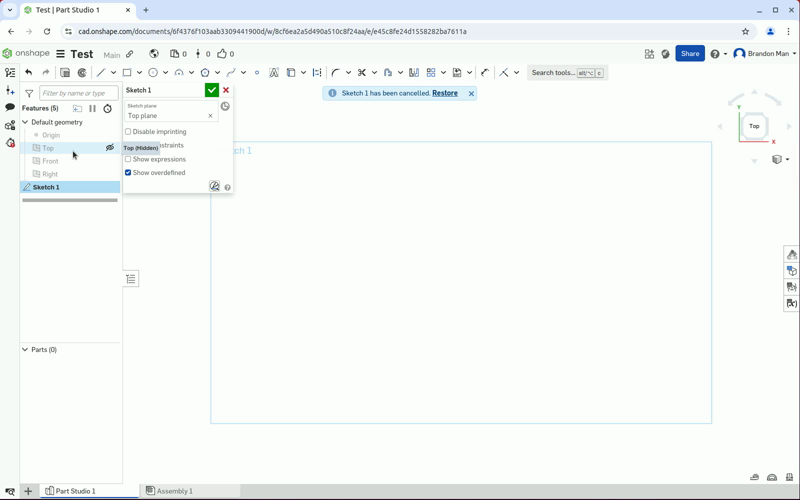
mouse_move(73, 352)
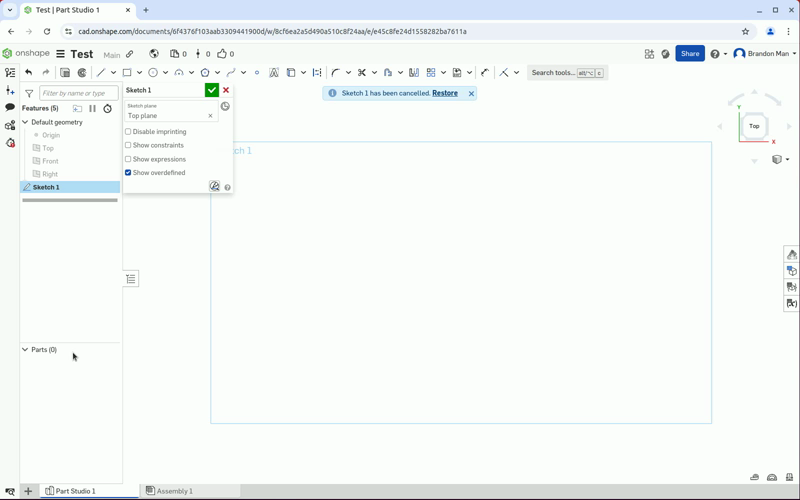
key(y)
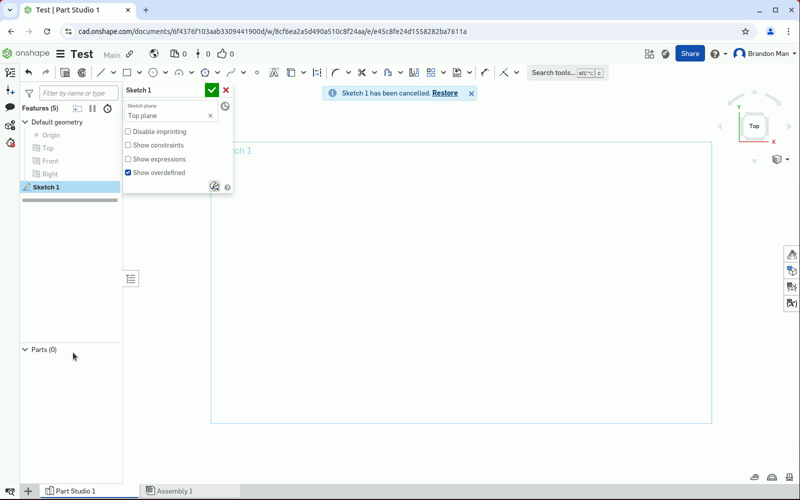
key(c)
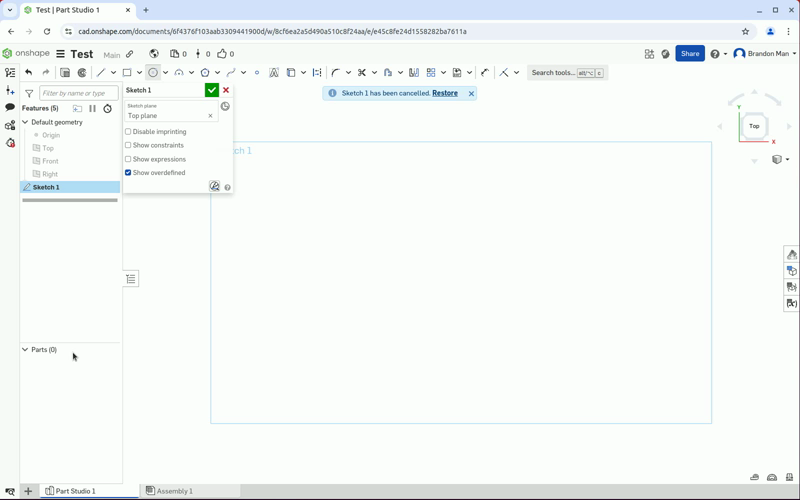
key_down(shift)
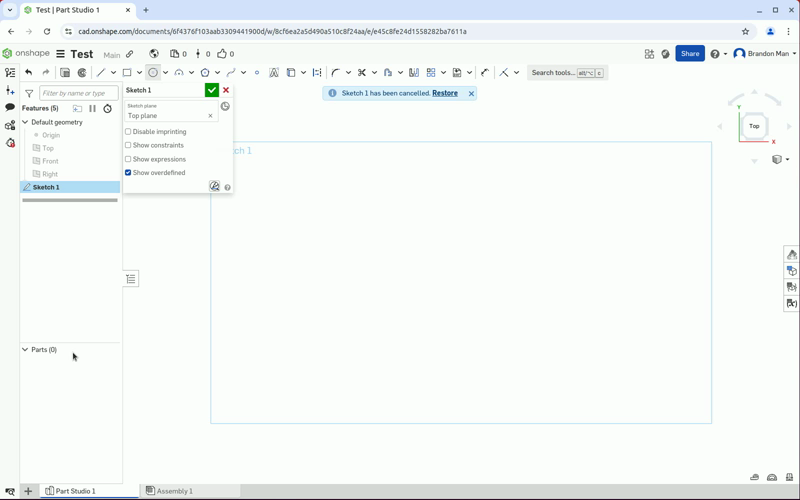
mouse_move(394, 243)
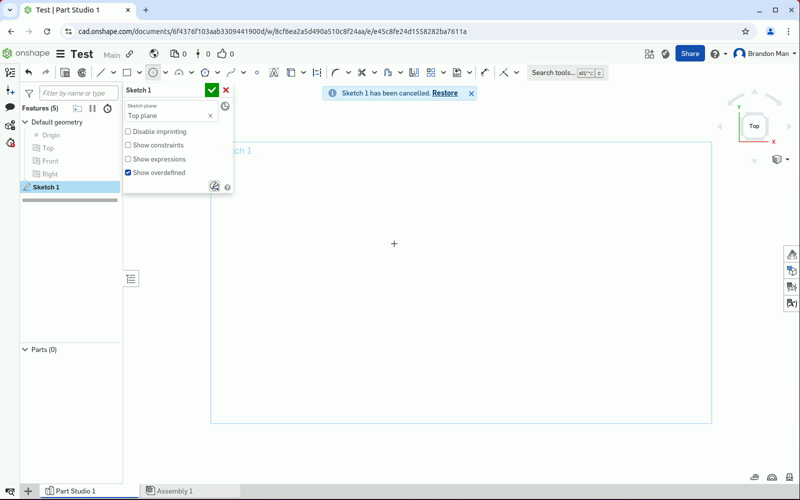
click(394, 243)
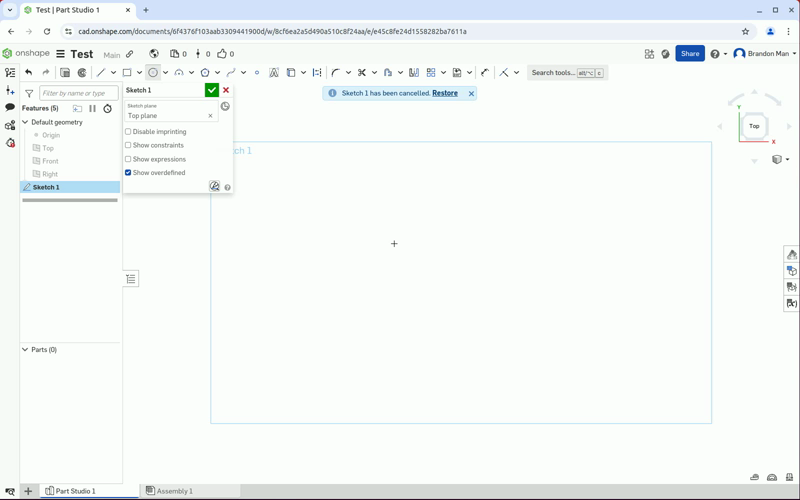
key_up(shift)
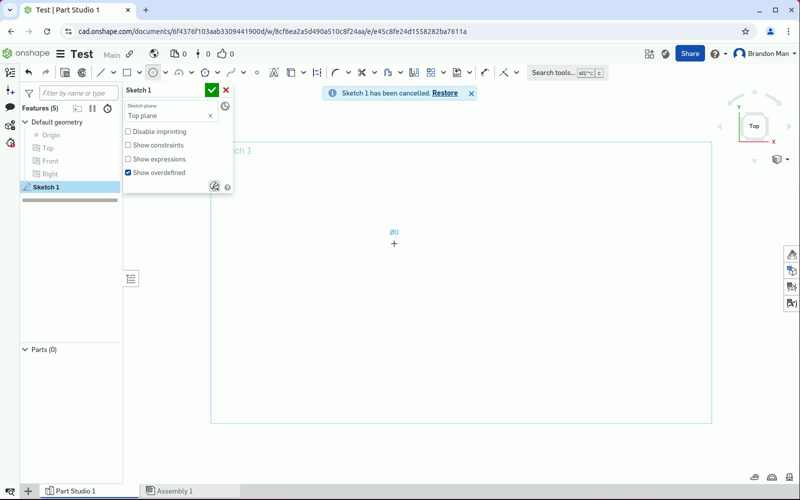
mouse_move(415, 243)
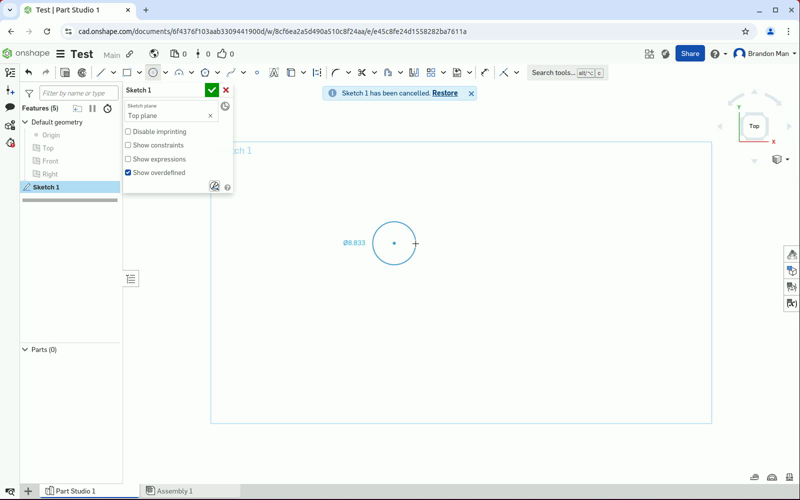
click(415, 243)
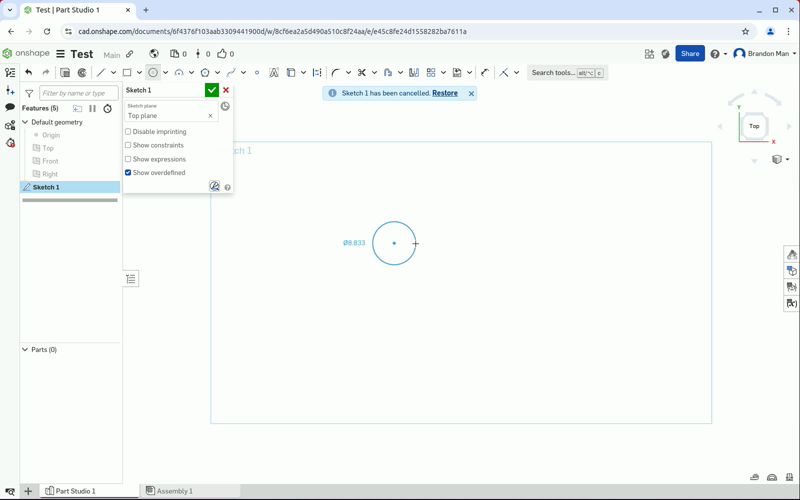
key(esc)
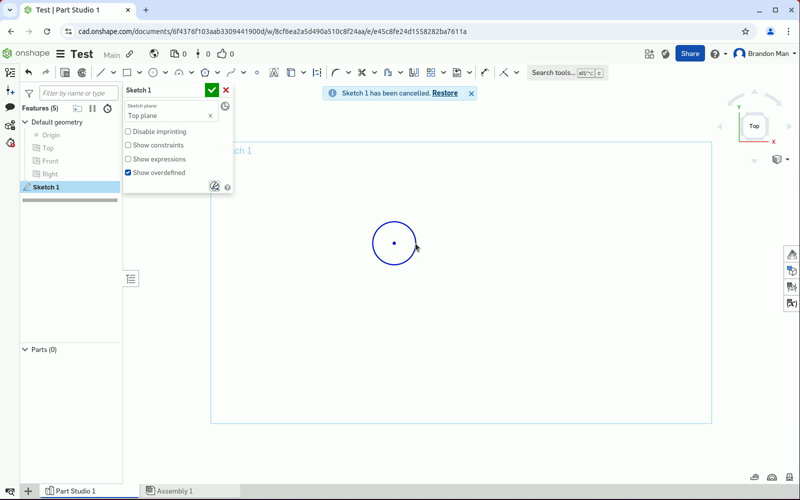
key(c)
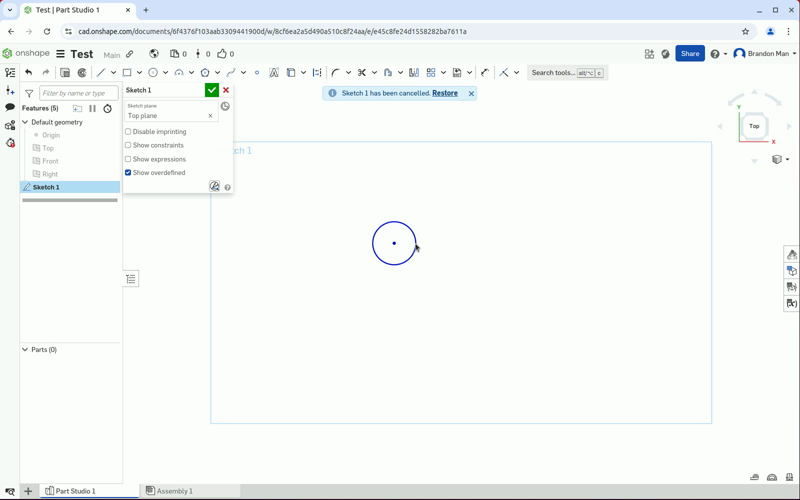
key_down(shift)
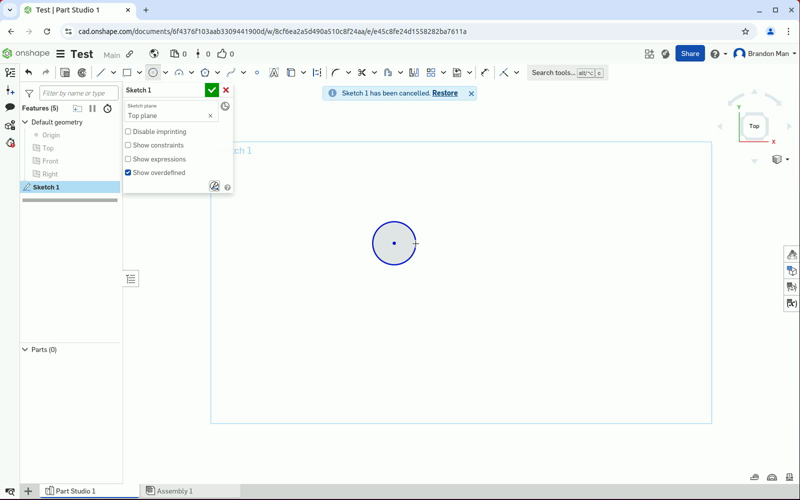
mouse_move(394, 243)
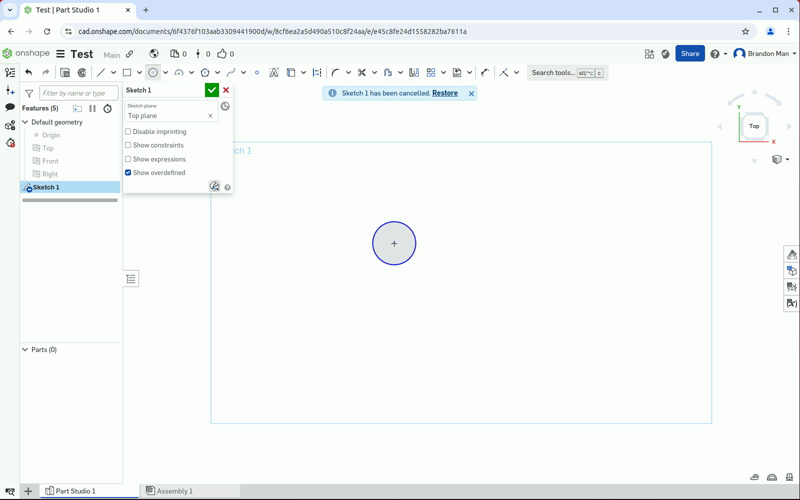
click(394, 243)
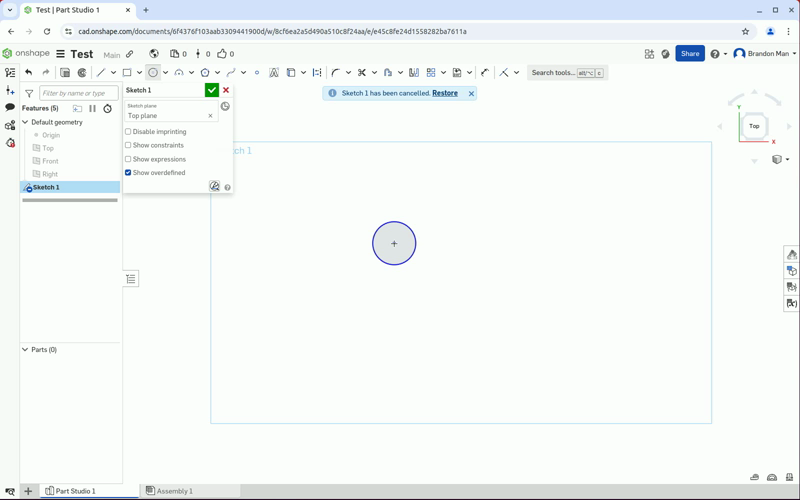
key_up(shift)
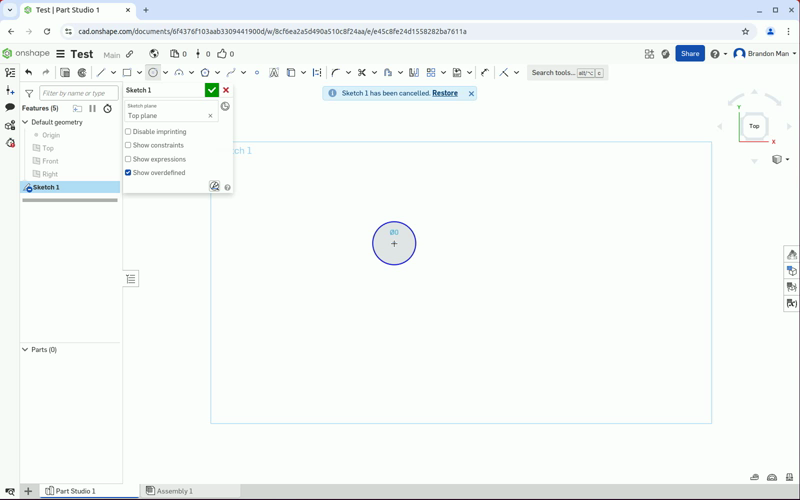
mouse_move(403, 243)
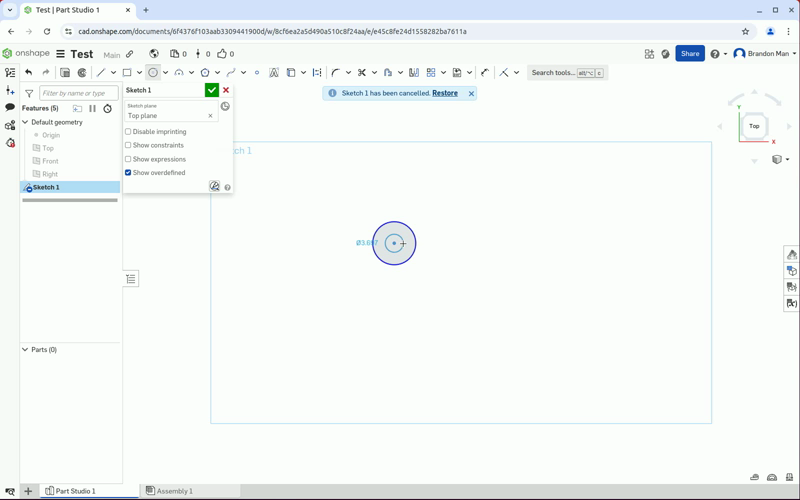
click(403, 243)
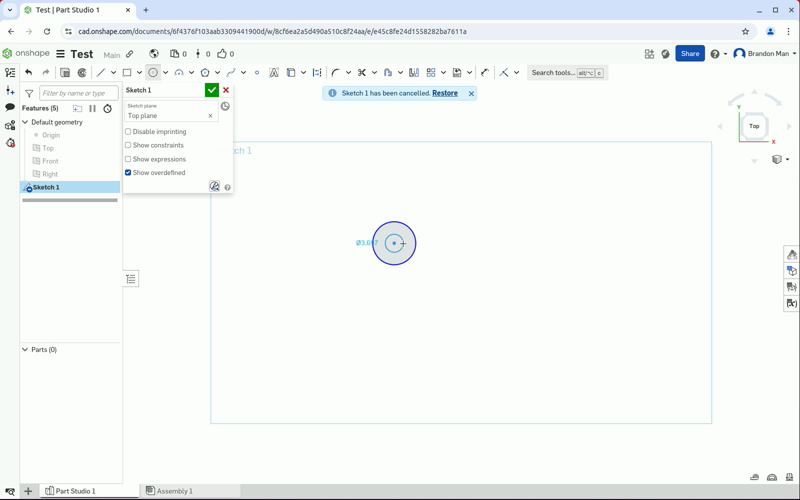
key(esc)
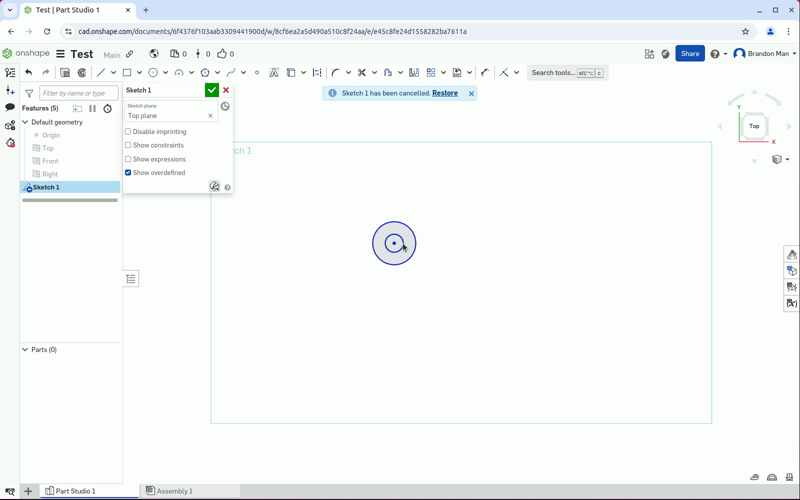
mouse_move(378, 248)
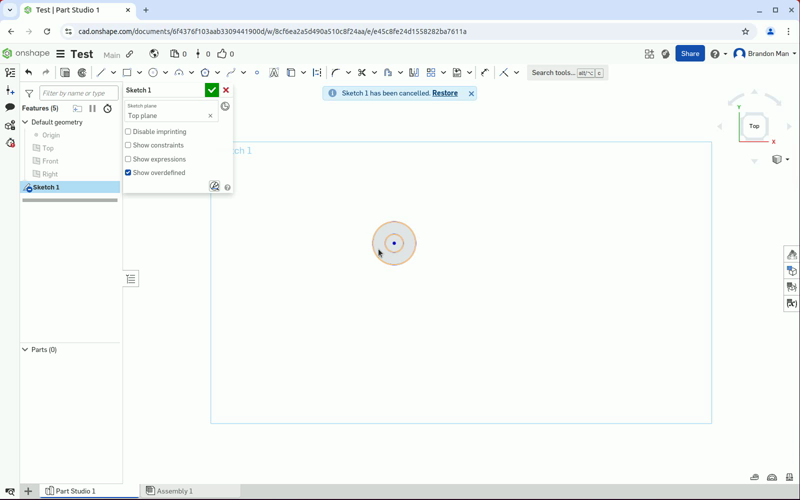
scroll(6)
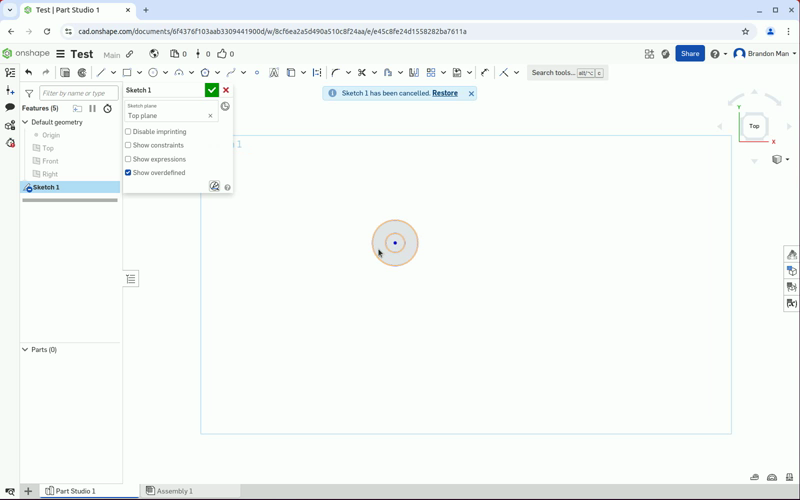
scroll(6)
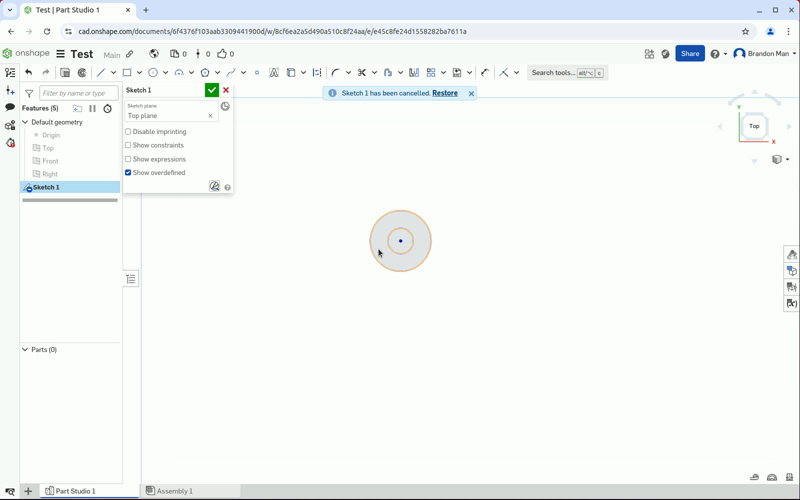
scroll(6)
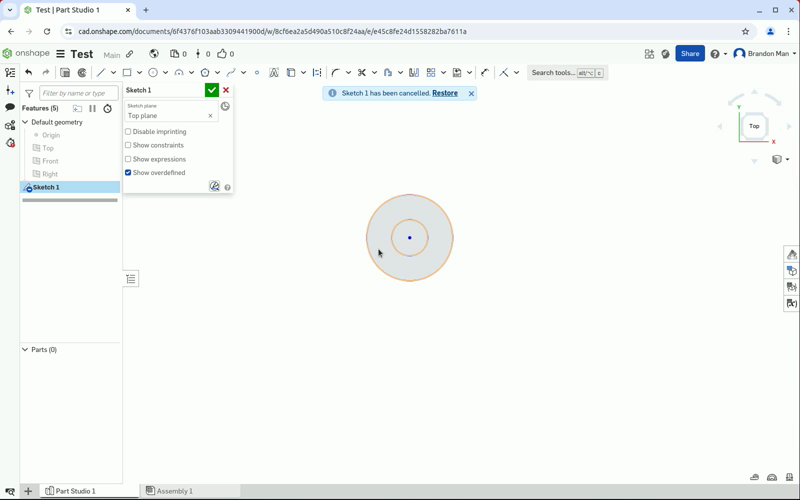
scroll(6)
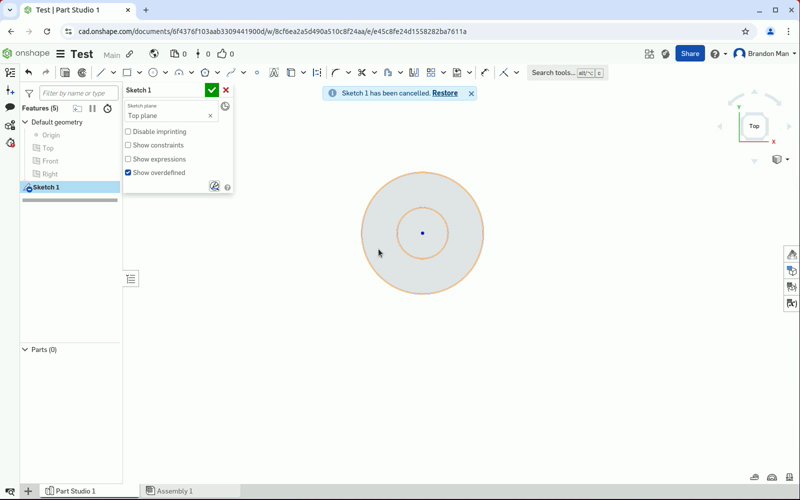
scroll(6)
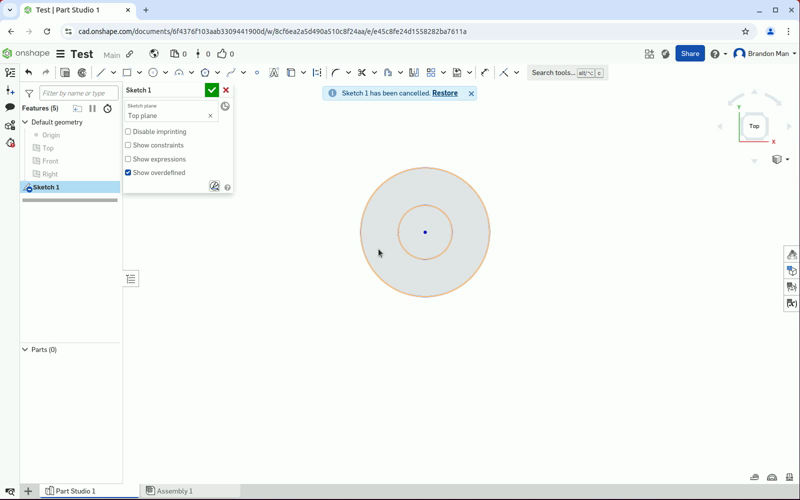
scroll(6)
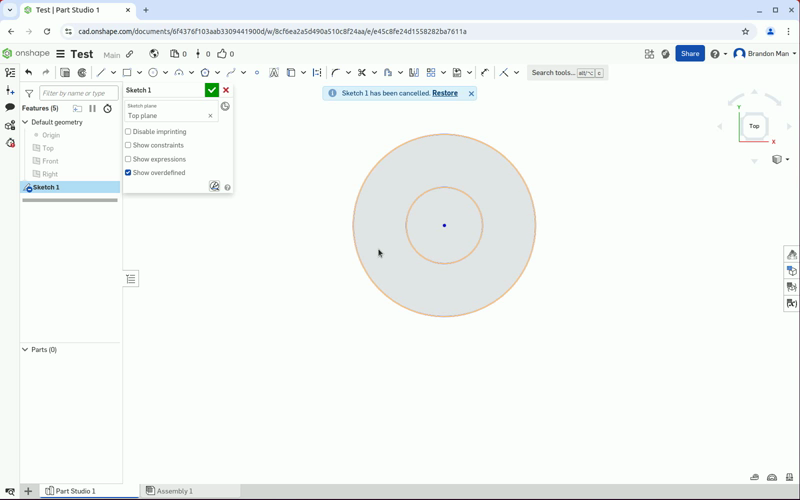
scroll(6)
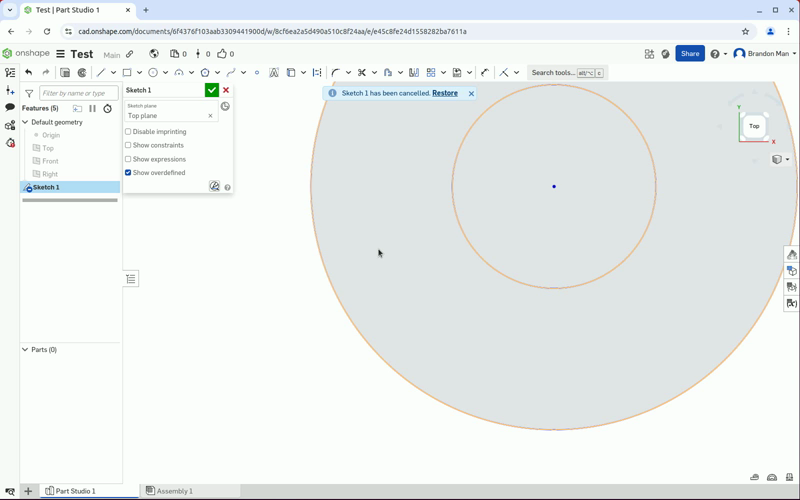
click(378, 248)
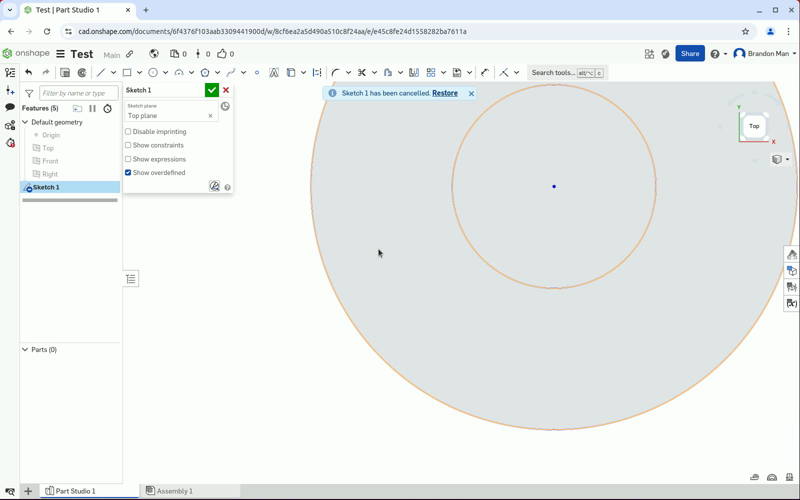
scroll(-6)
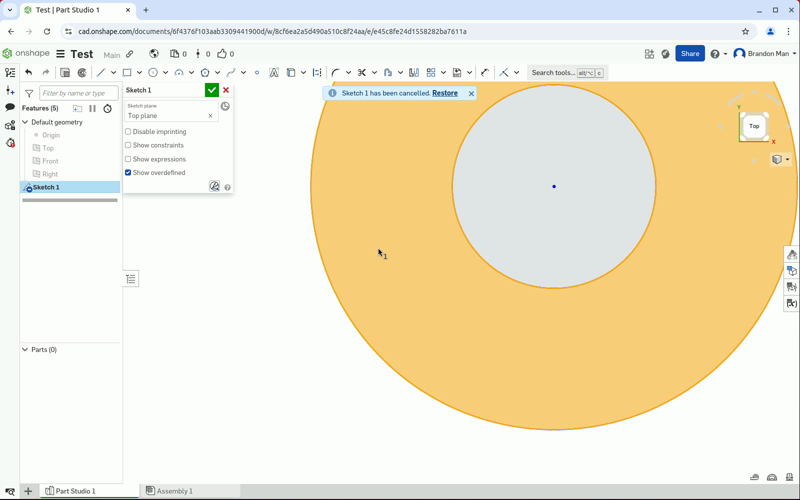
scroll(-6)
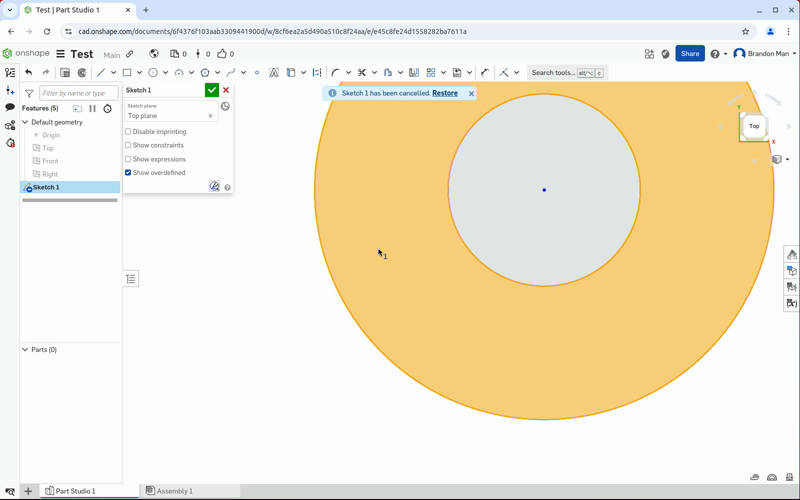
scroll(-6)
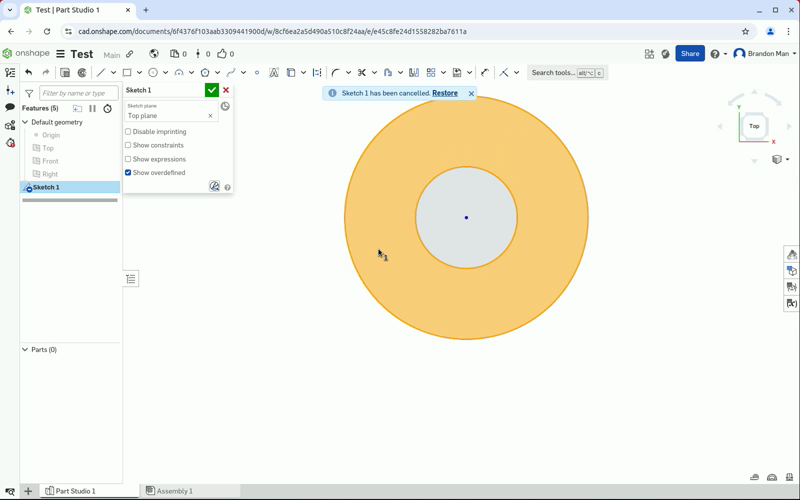
scroll(-6)
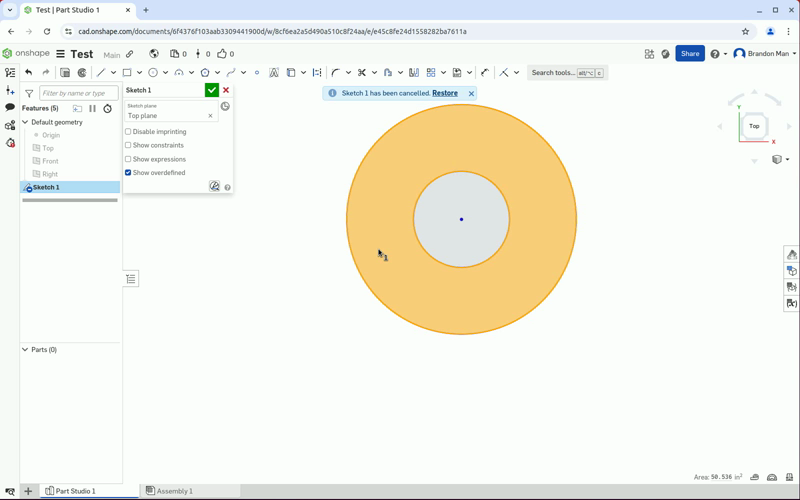
scroll(-6)
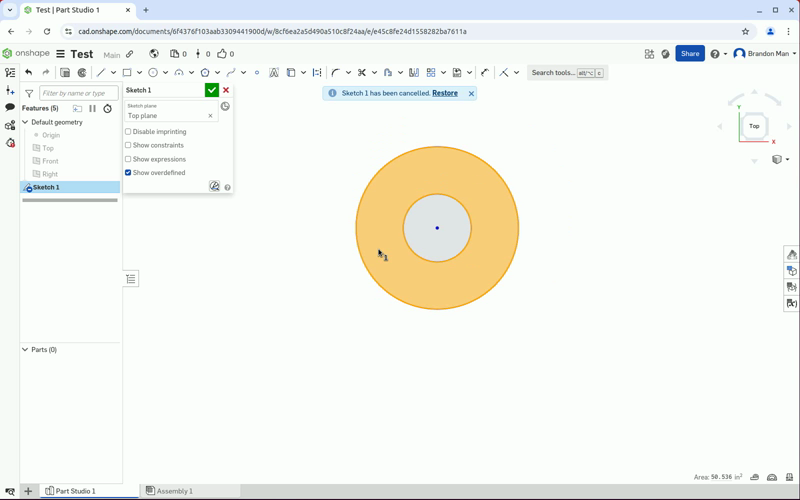
scroll(-6)
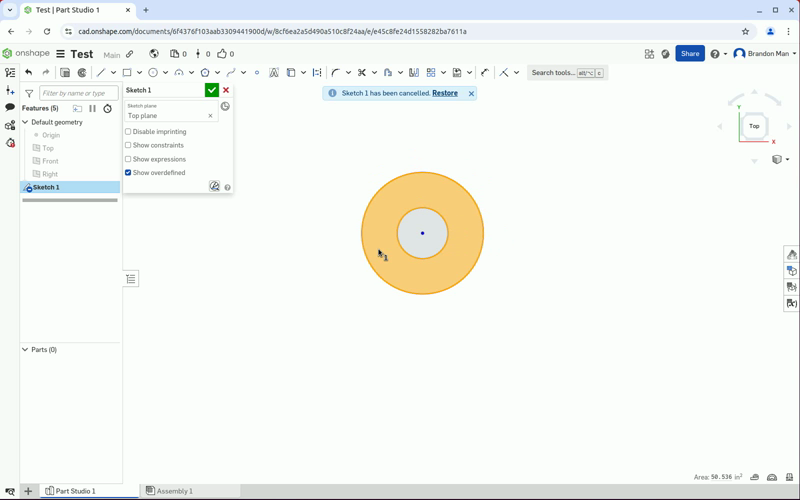
scroll(-6)
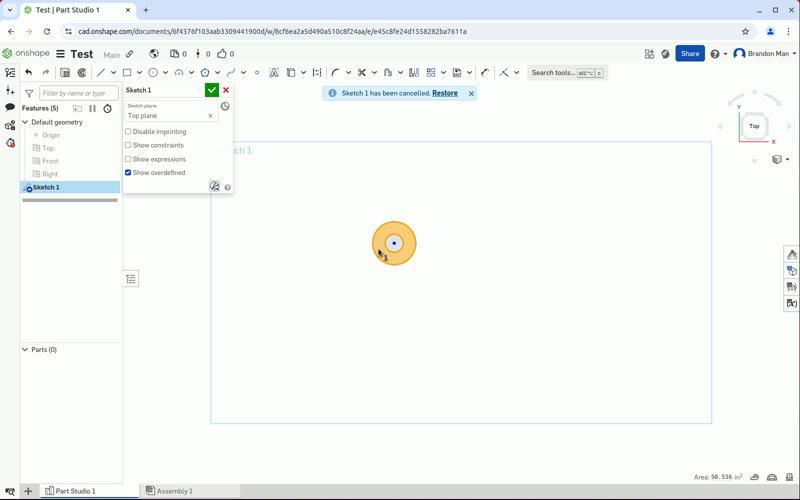
mouse_move(73, 352)
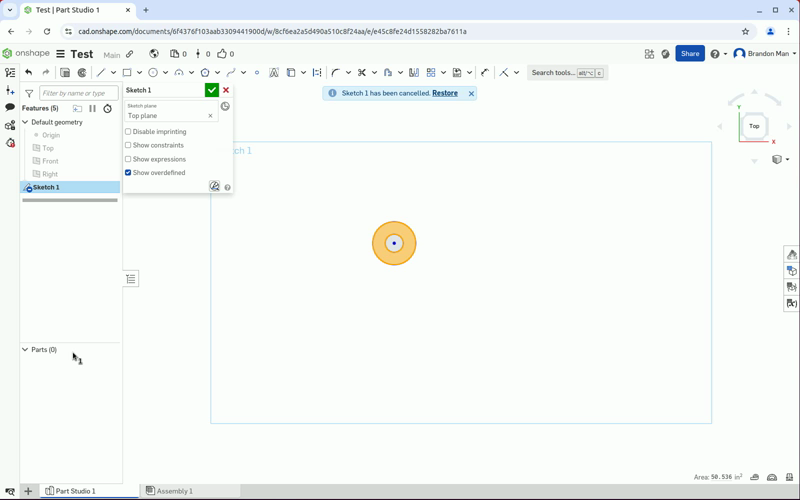
key(shift+y)
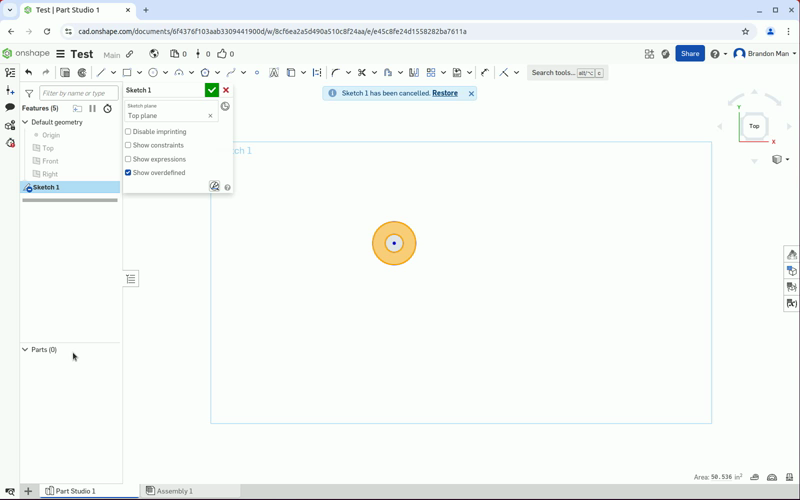
key(shift+e)
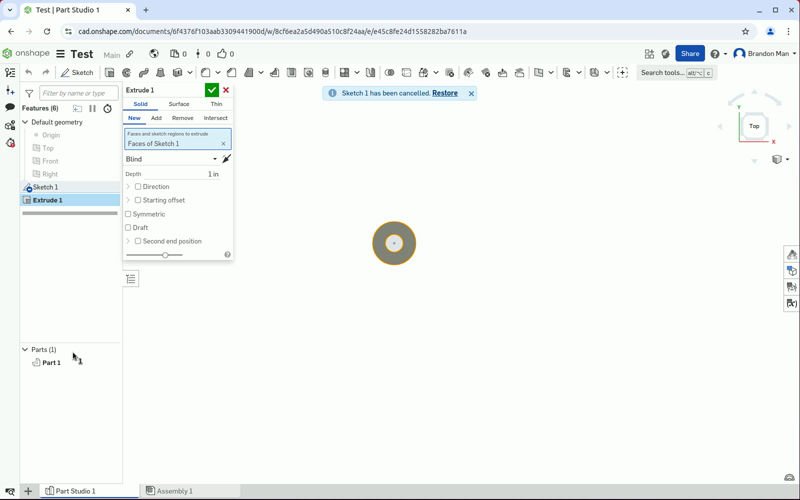
mouse_move(143, 106)
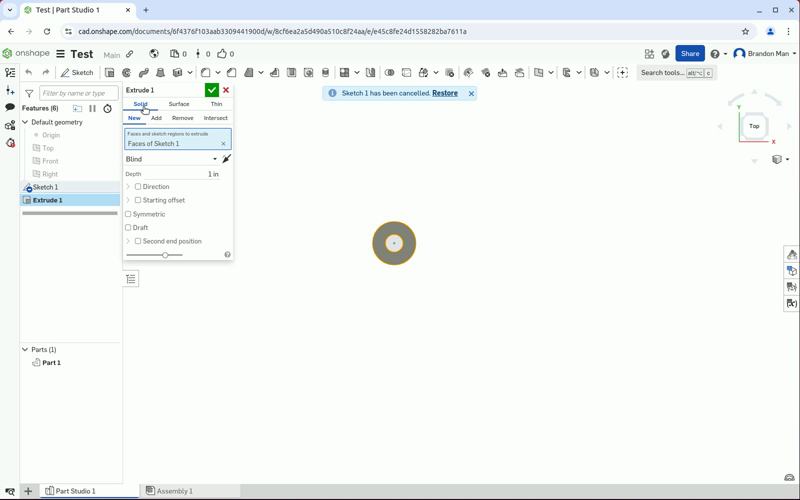
click(143, 106)
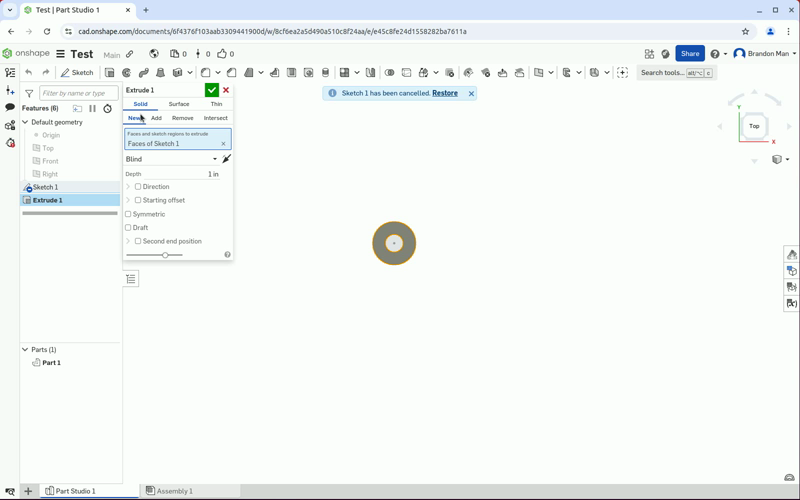
mouse_move(137, 120)
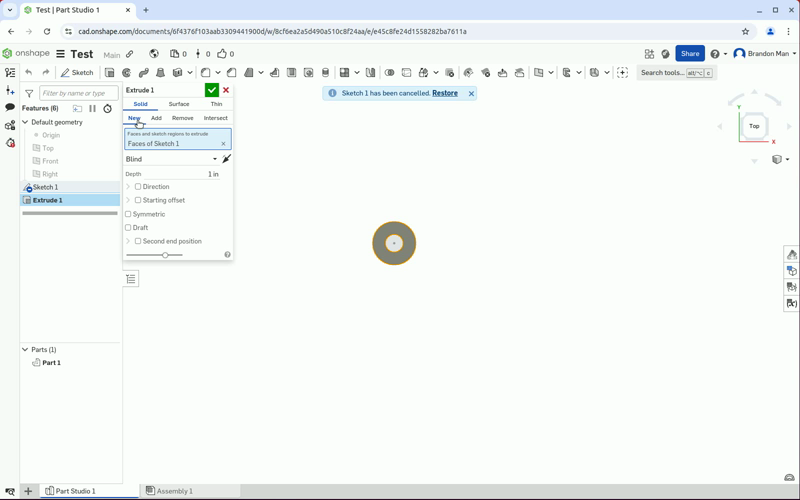
click(137, 120)
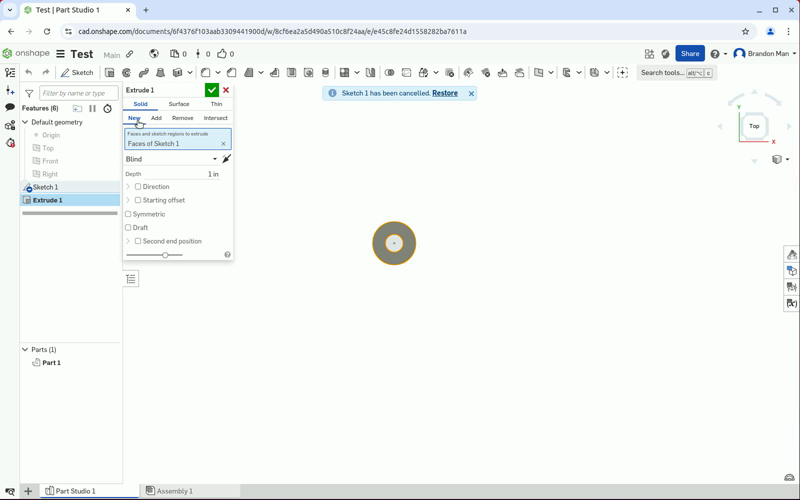
key(tab, 4)
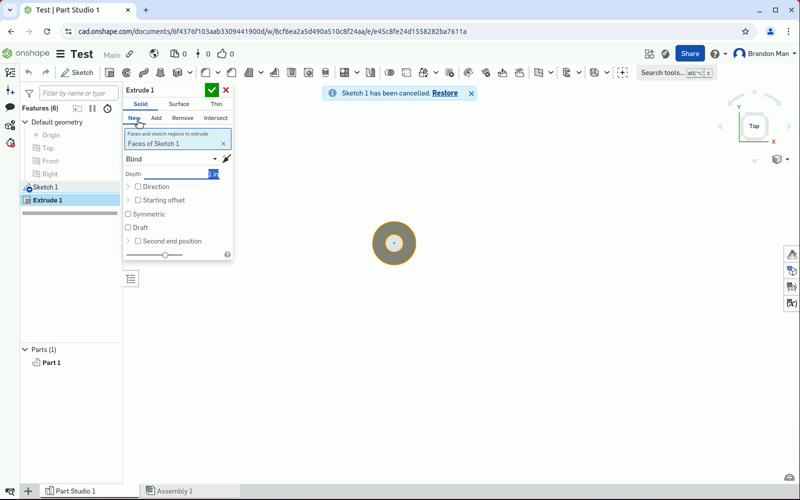
text(0.963)
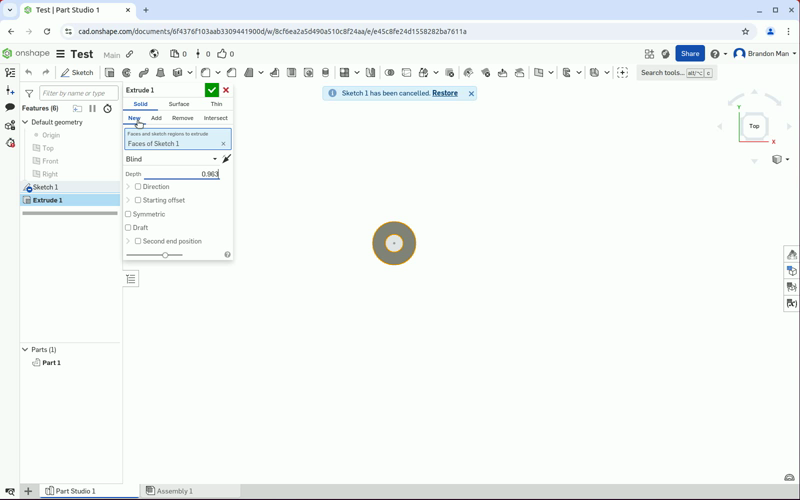
key(enter)
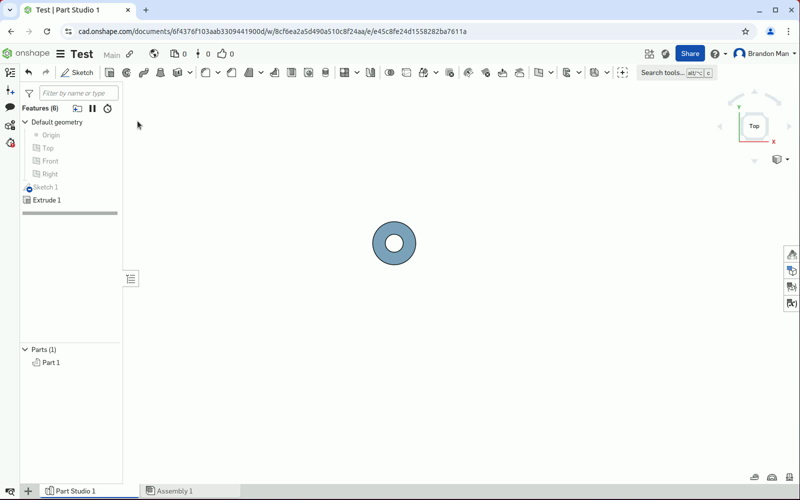
key(shift+h)
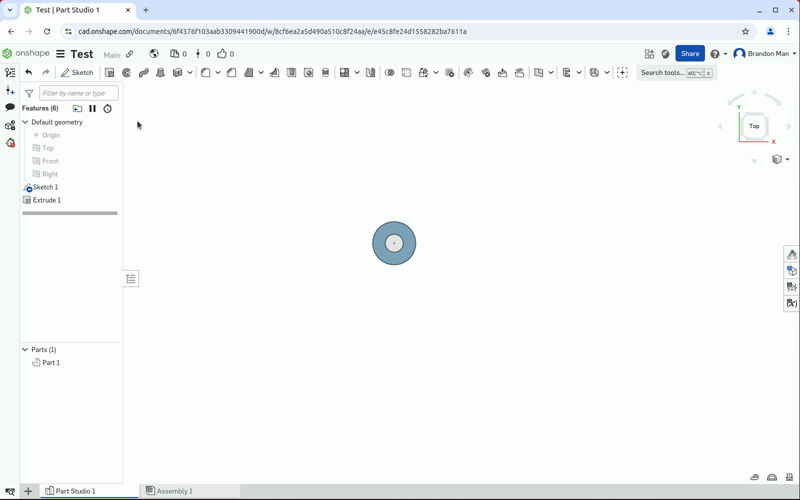
key(shift+h)
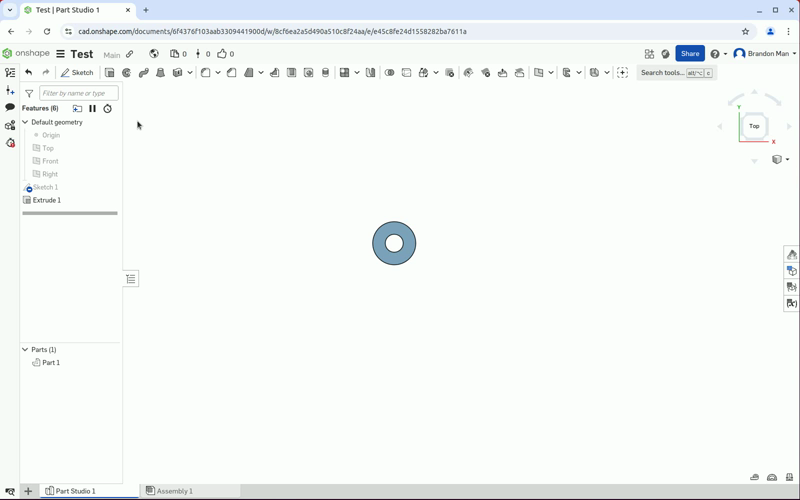
mouse_move(73, 189)
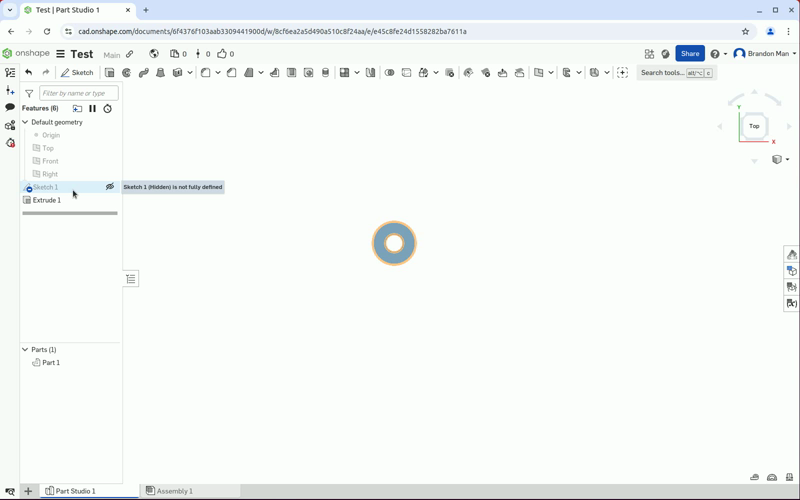
click(73, 189)
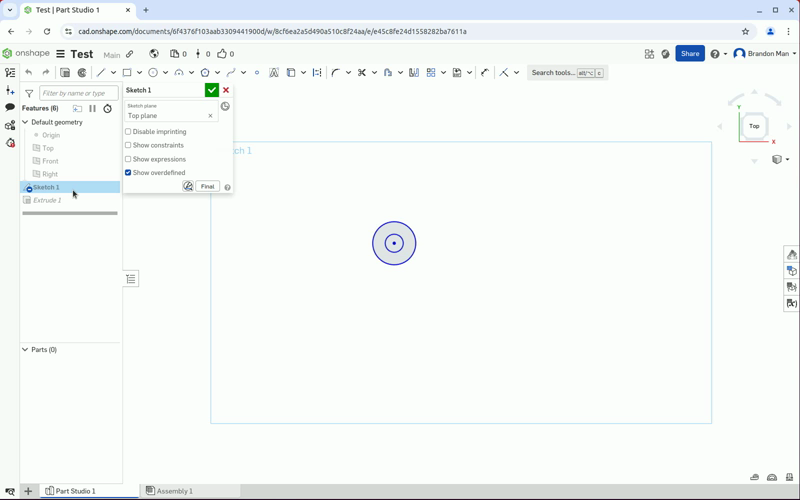
mouse_move(229, 92)
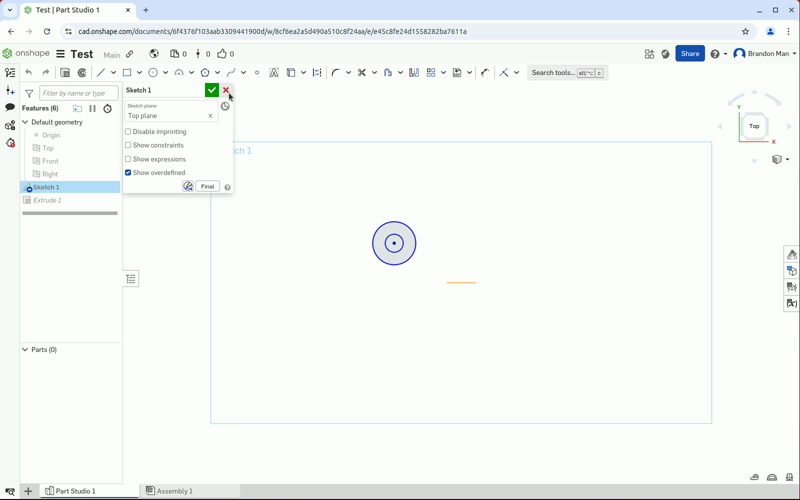
click(229, 92)
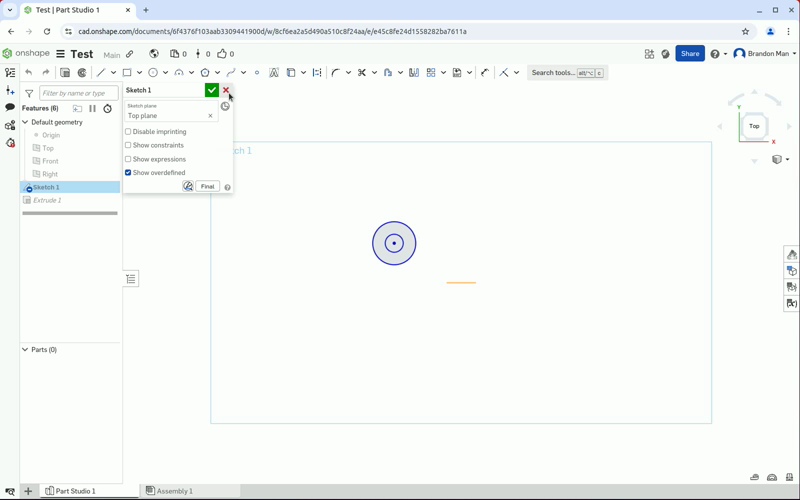
key(shift+s)
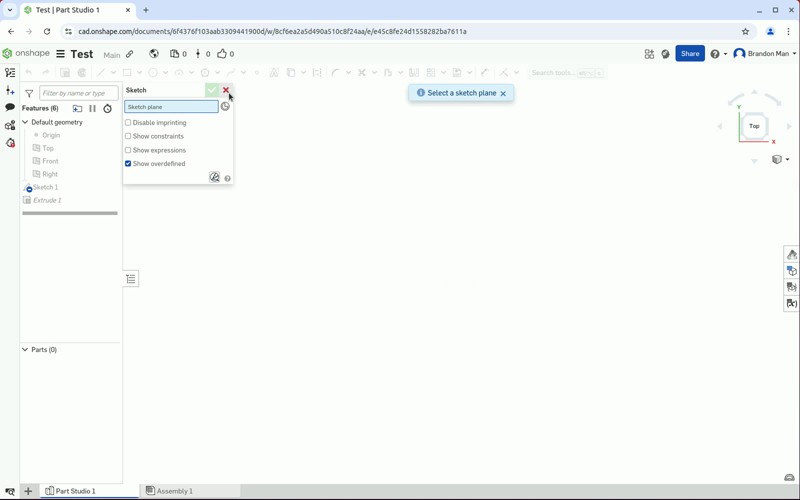
mouse_move(73, 150)
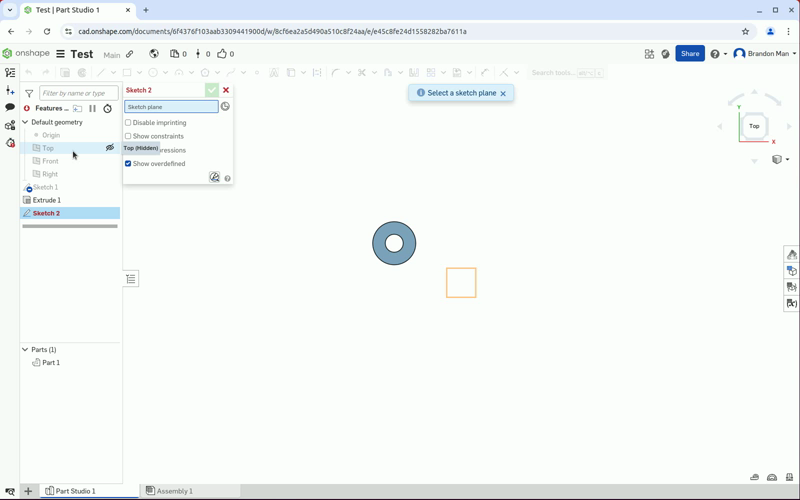
click(73, 150)
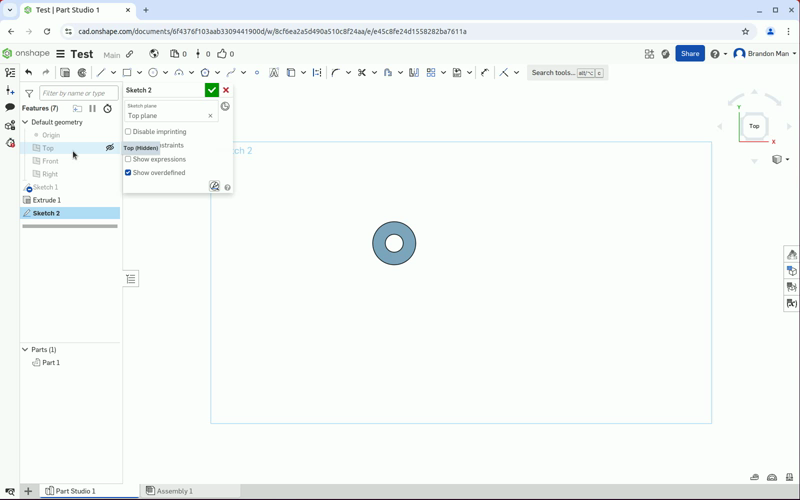
mouse_move(73, 352)
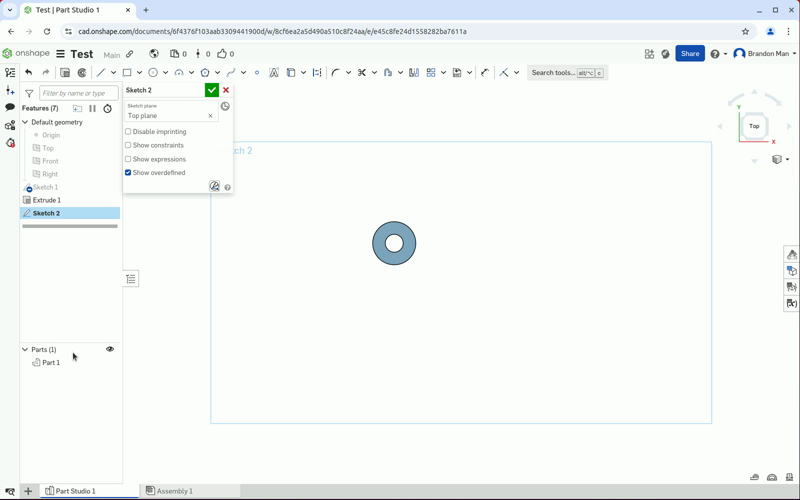
key(y)
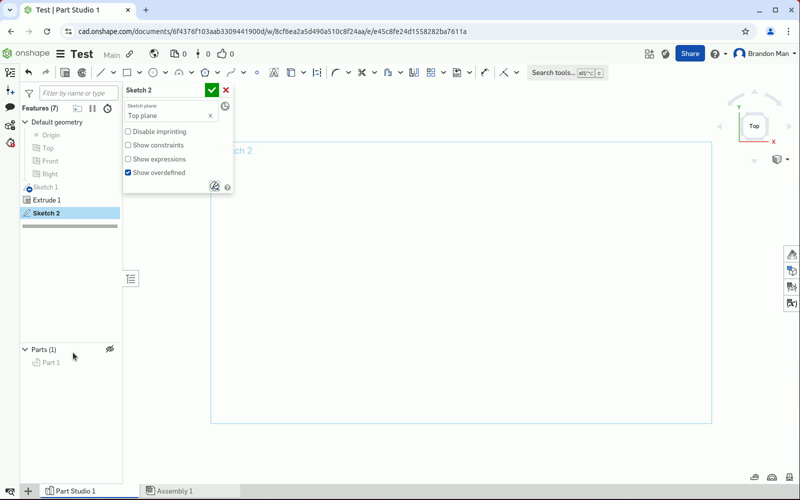
key(c)
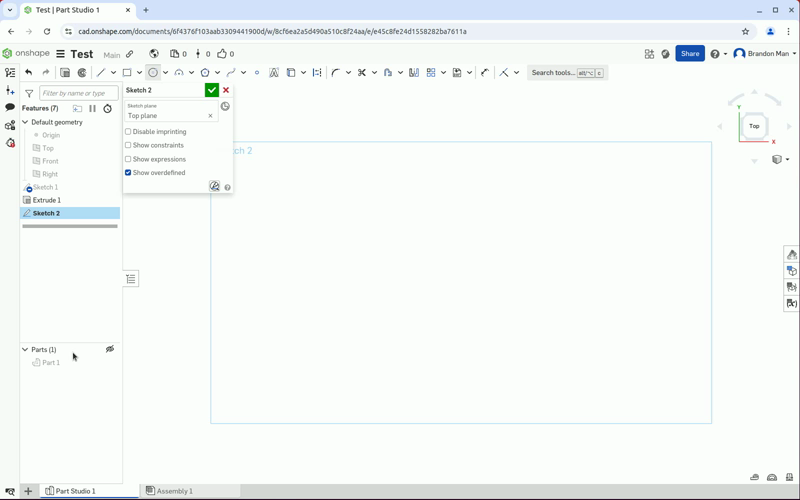
key_down(shift)
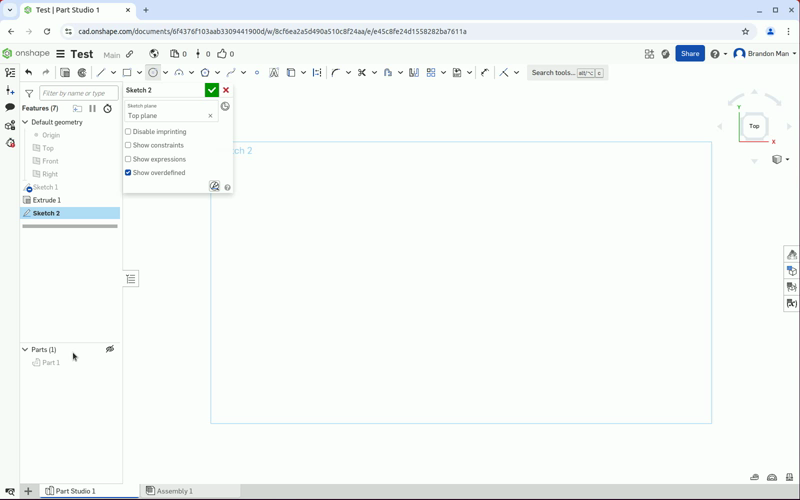
mouse_move(505, 191)
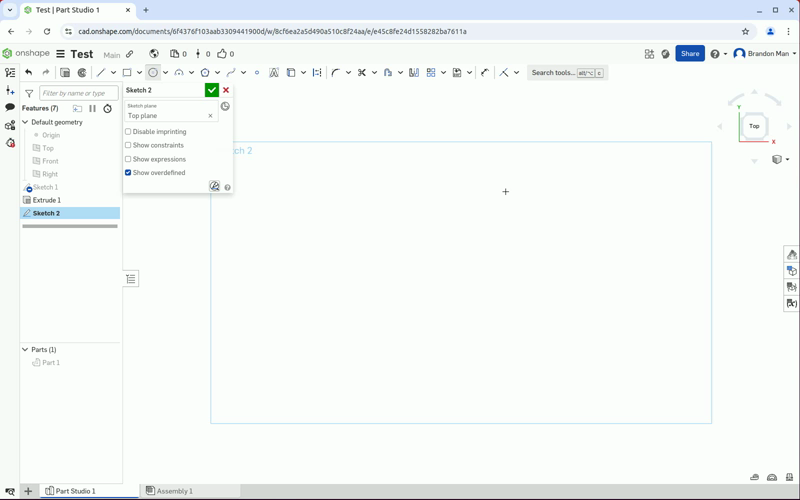
click(505, 191)
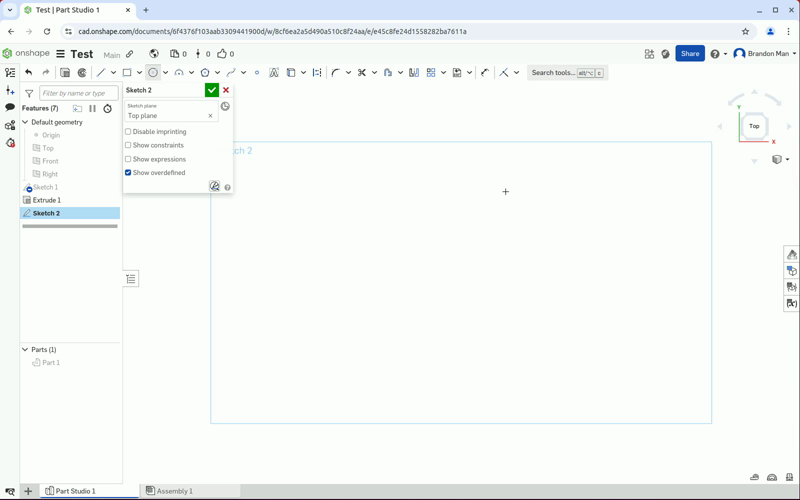
key_up(shift)
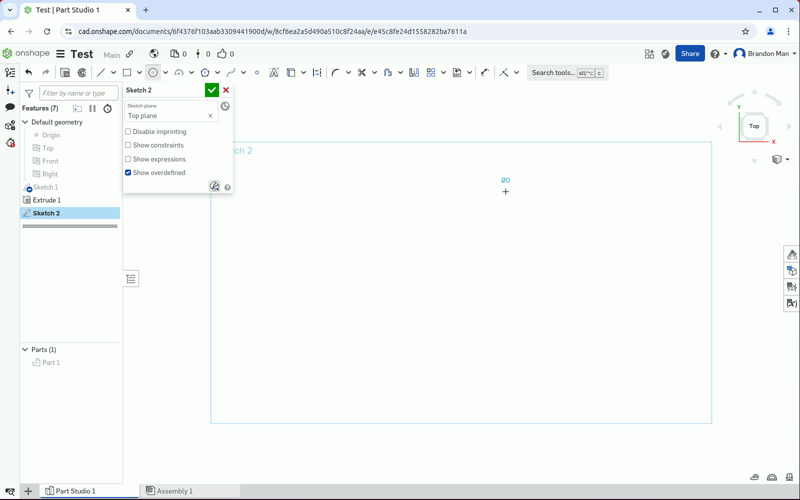
mouse_move(527, 191)
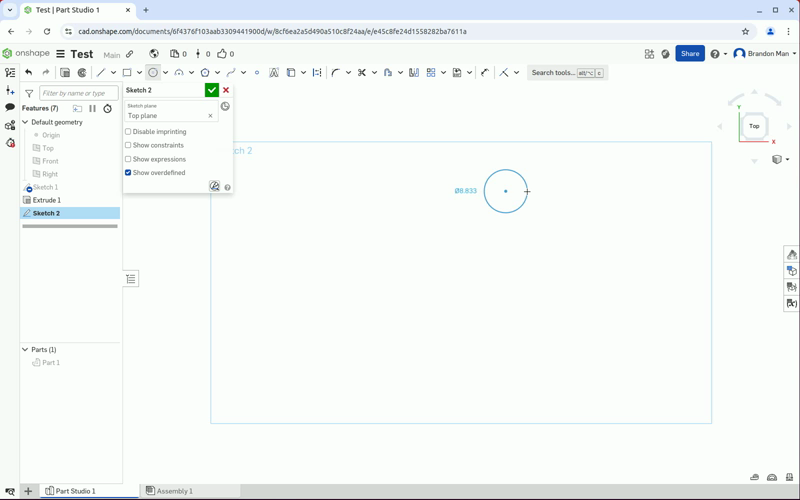
click(527, 191)
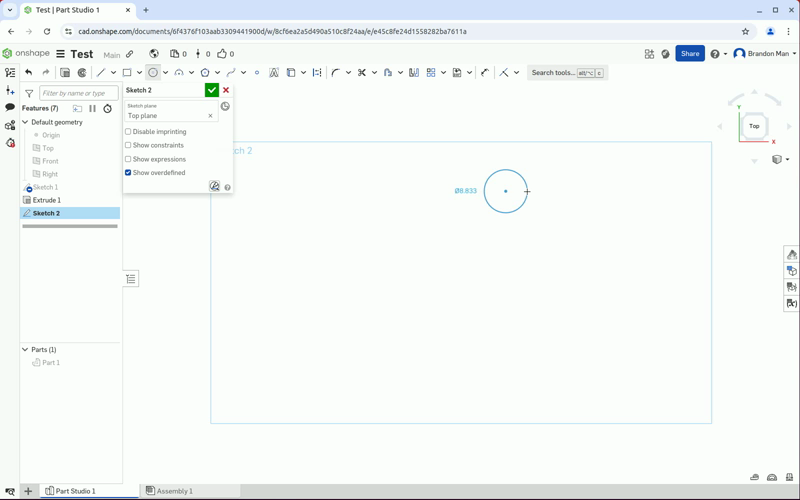
key(esc)
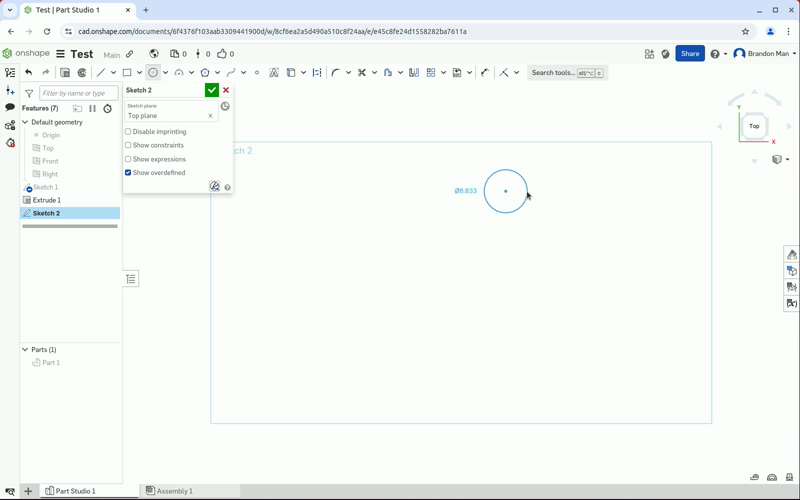
key(c)
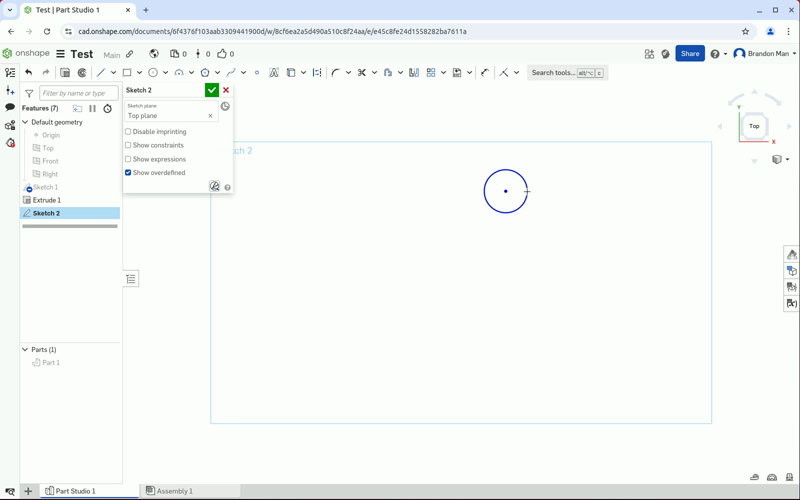
key_down(shift)
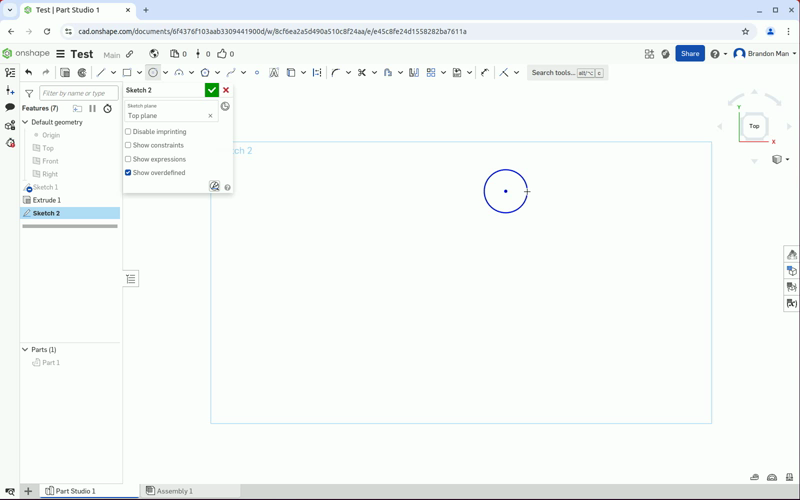
mouse_move(505, 191)
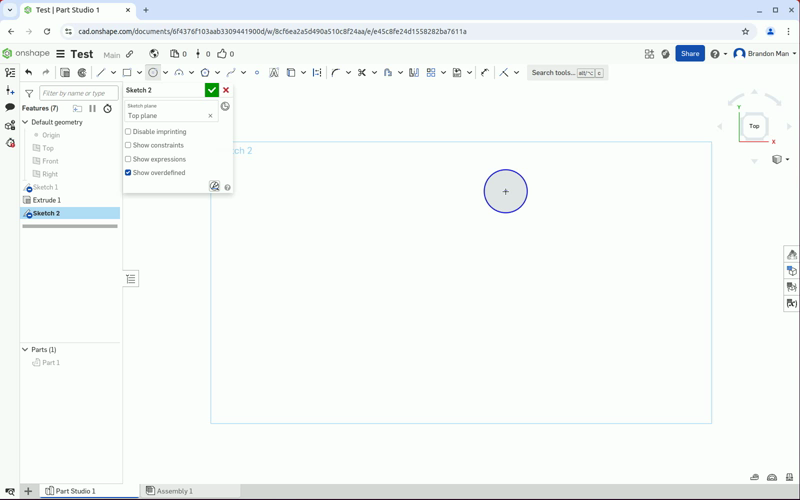
click(505, 191)
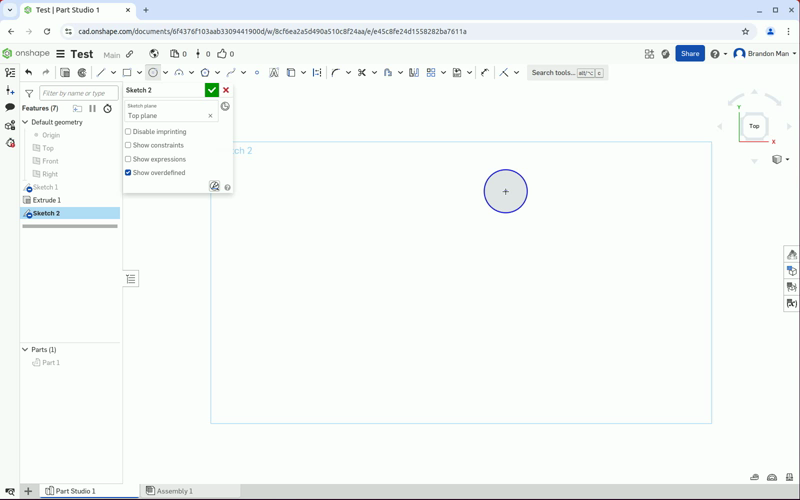
key_up(shift)
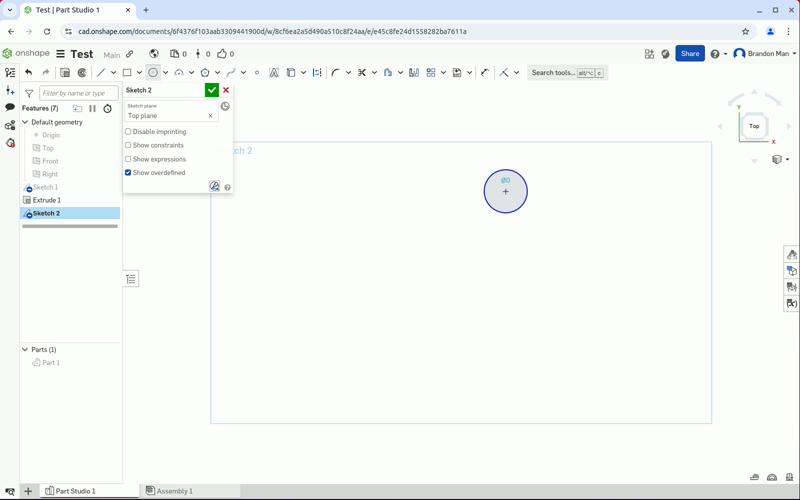
mouse_move(513, 191)
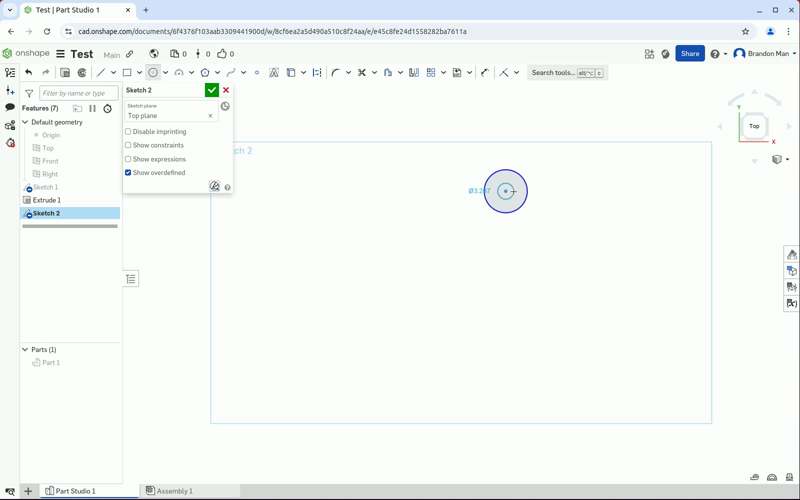
click(513, 191)
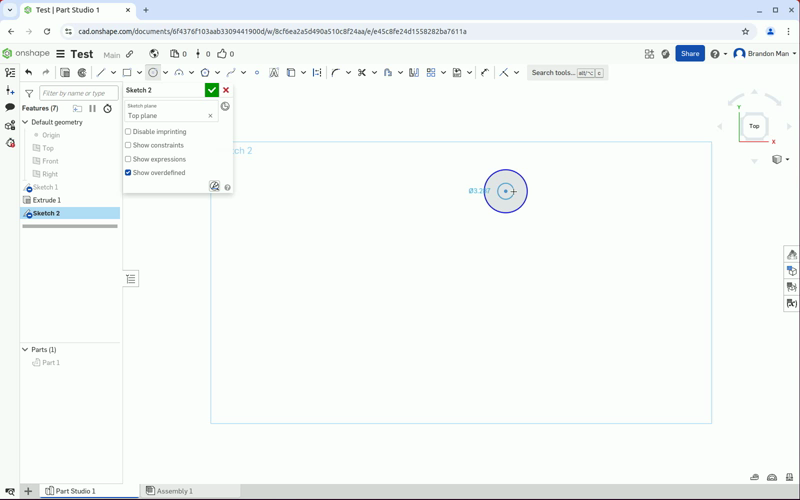
key(esc)
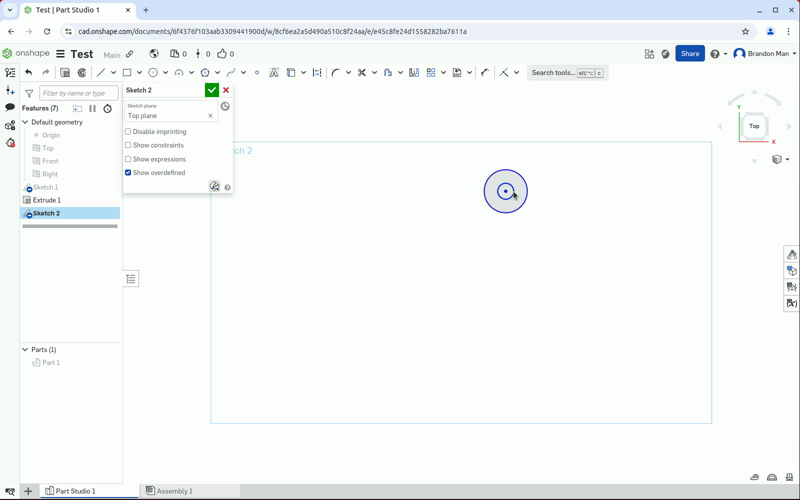
mouse_move(494, 178)
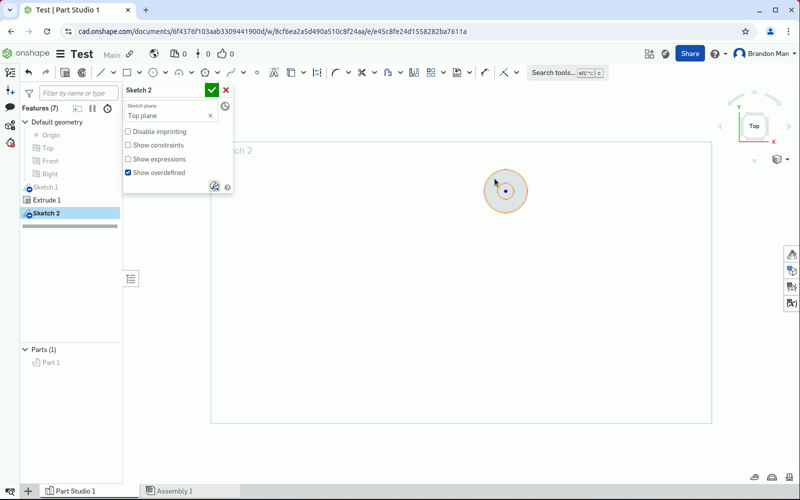
scroll(6)
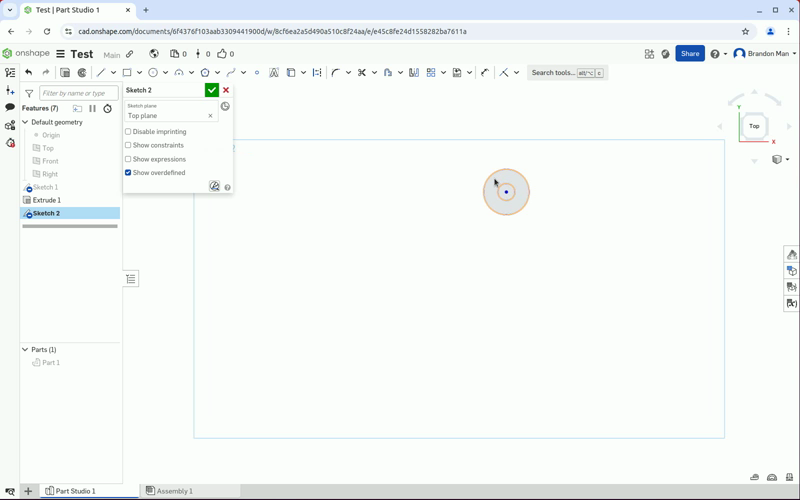
scroll(6)
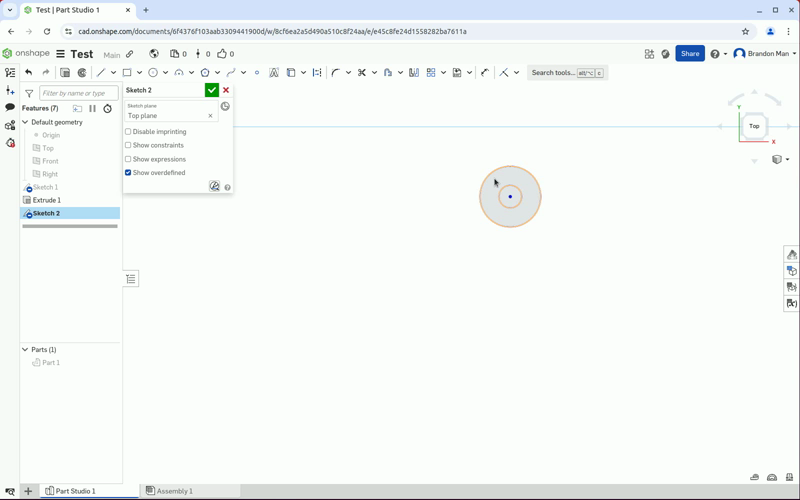
scroll(6)
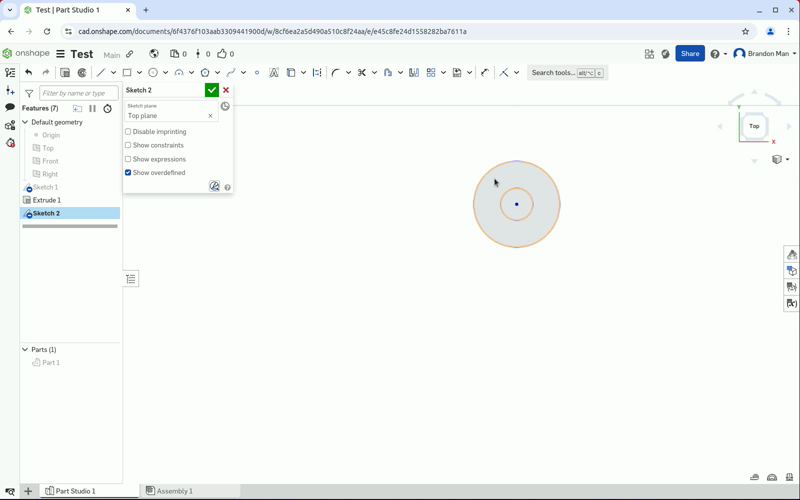
scroll(6)
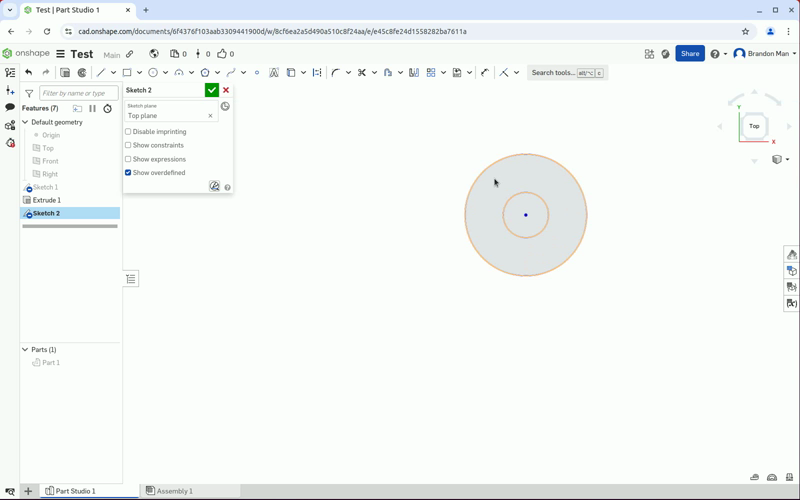
scroll(6)
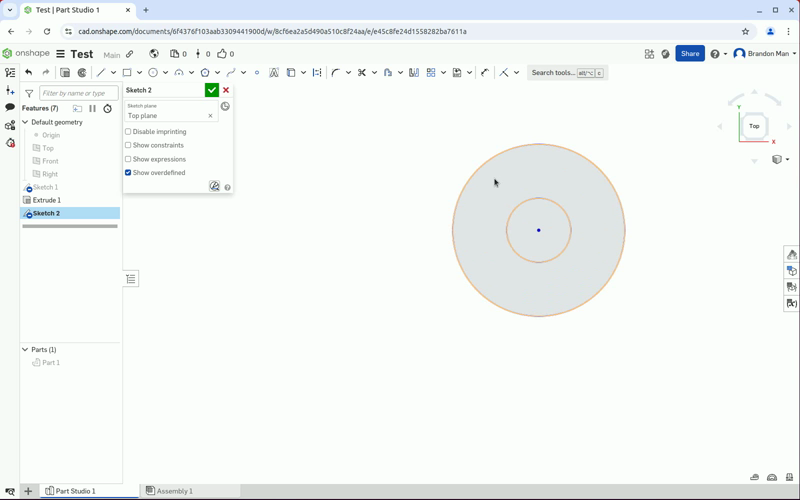
scroll(6)
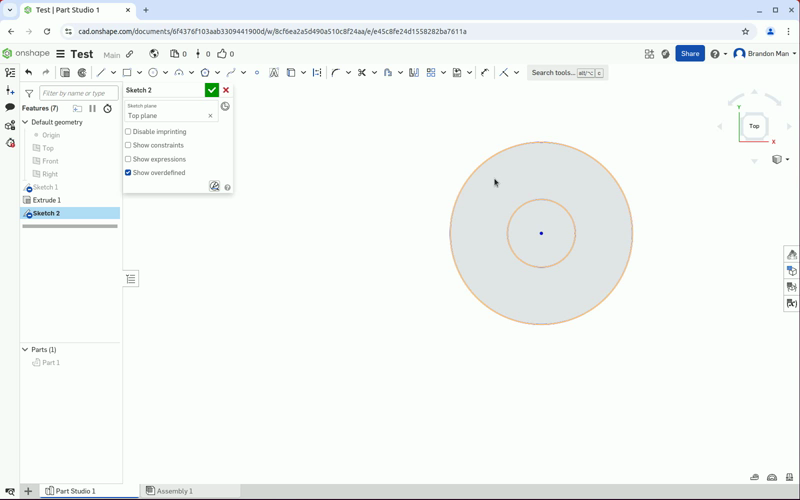
scroll(6)
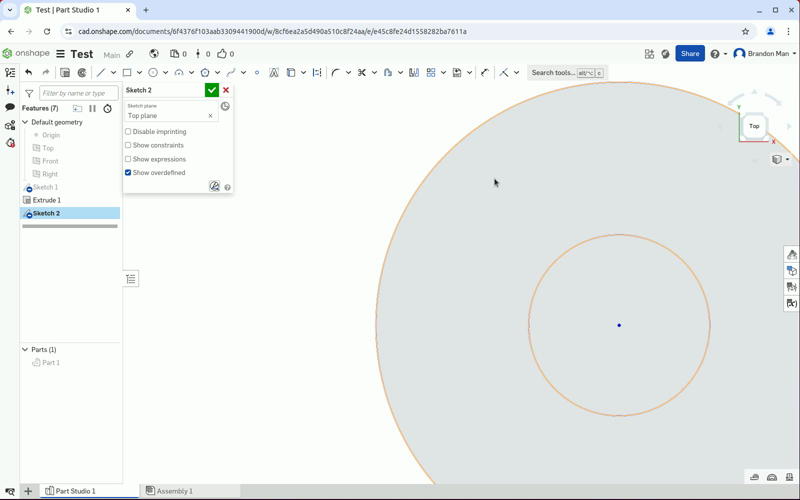
click(494, 178)
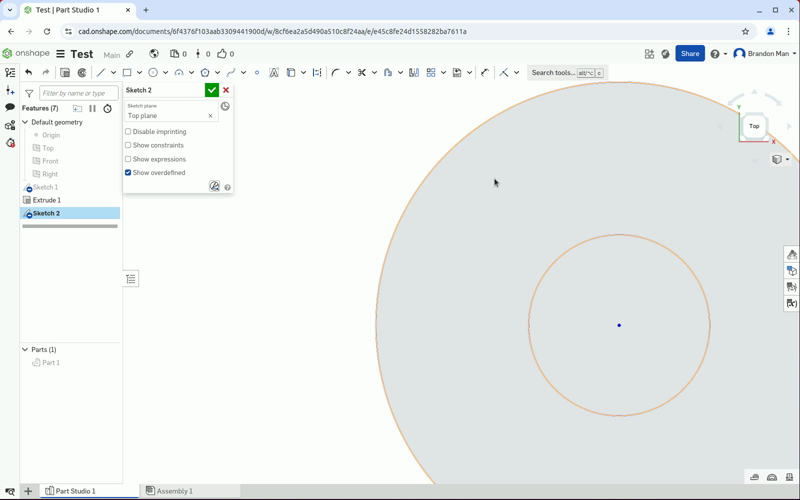
scroll(-6)
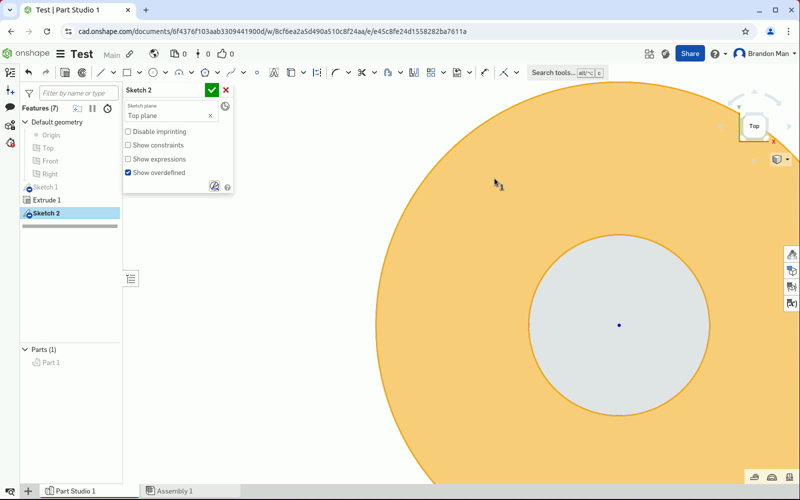
scroll(-6)
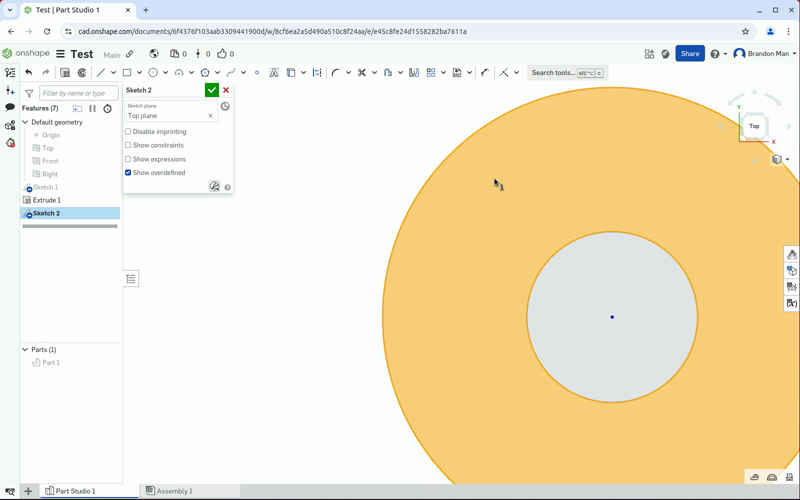
scroll(-6)
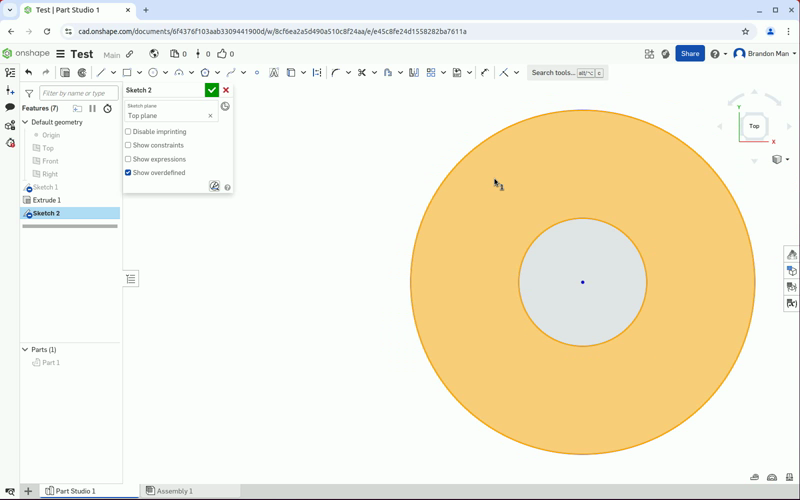
scroll(-6)
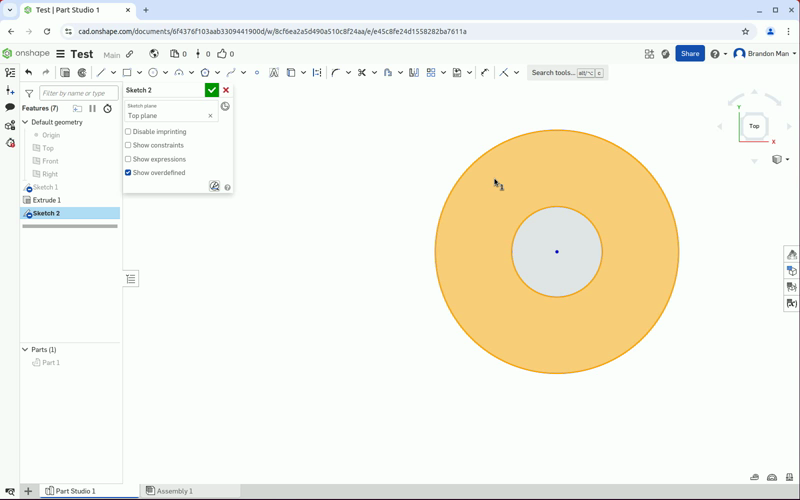
scroll(-6)
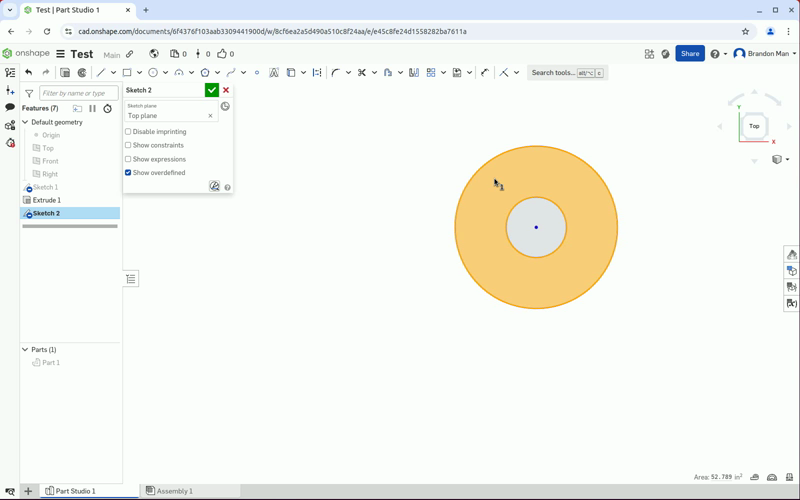
scroll(-6)
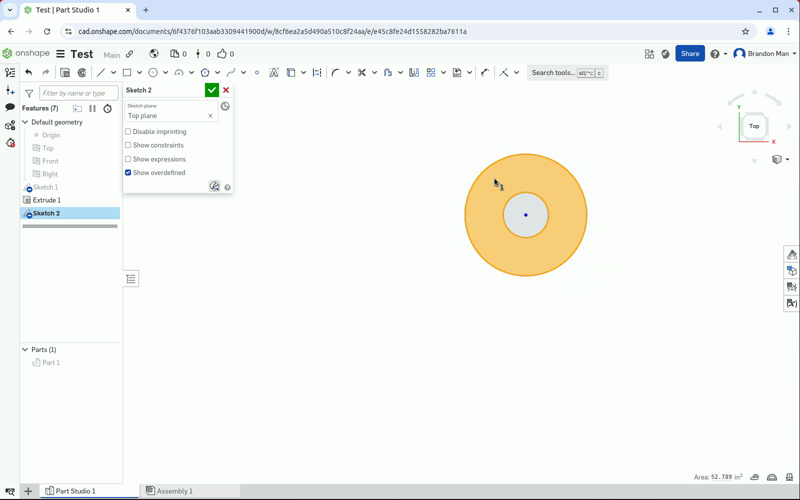
scroll(-6)
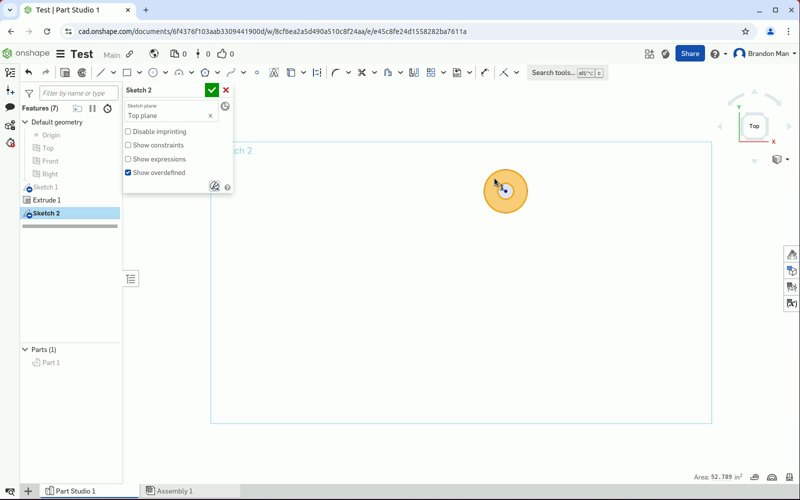
mouse_move(73, 352)
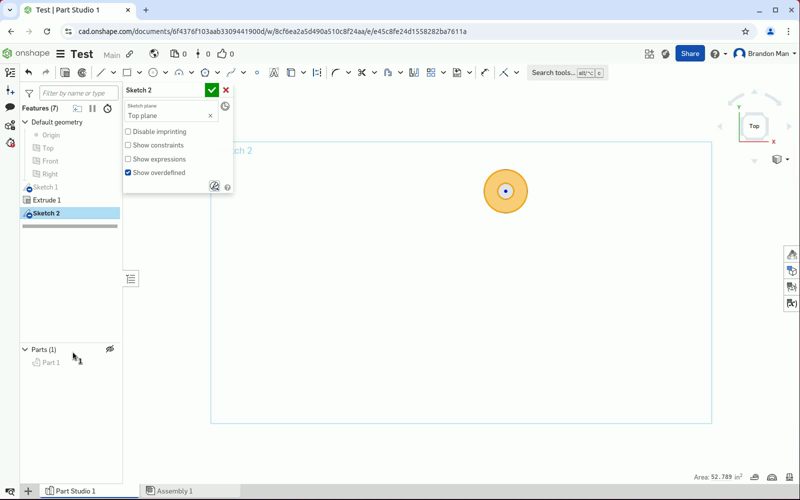
key(shift+y)
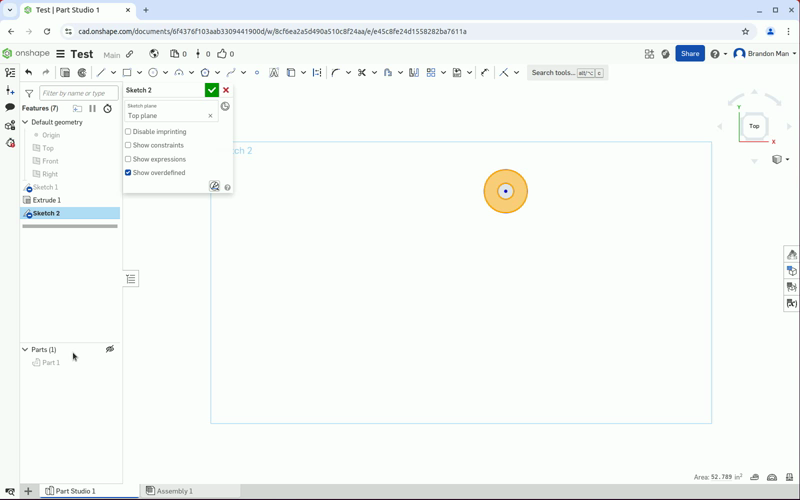
key(shift+e)
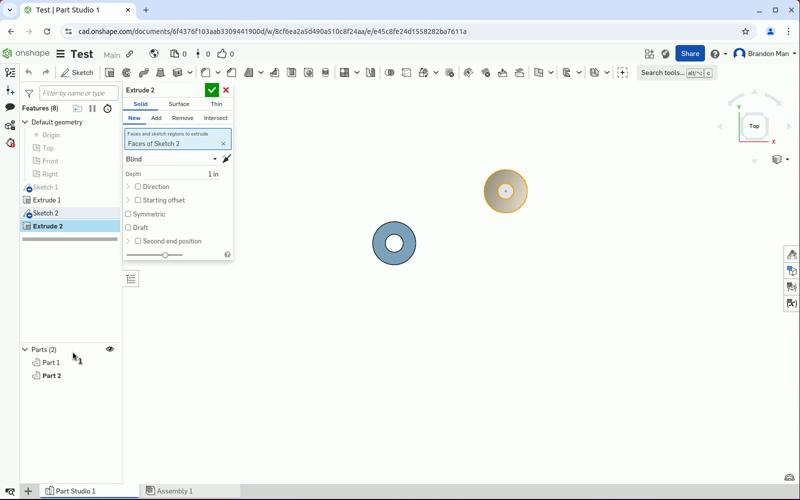
mouse_move(143, 106)
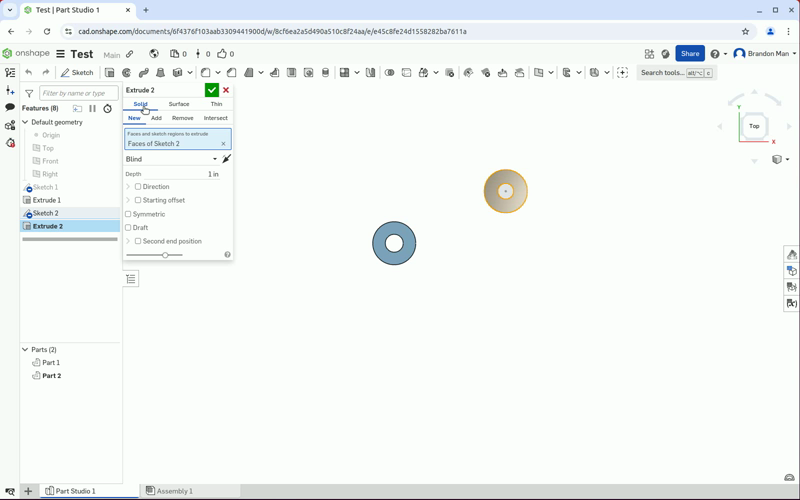
click(143, 106)
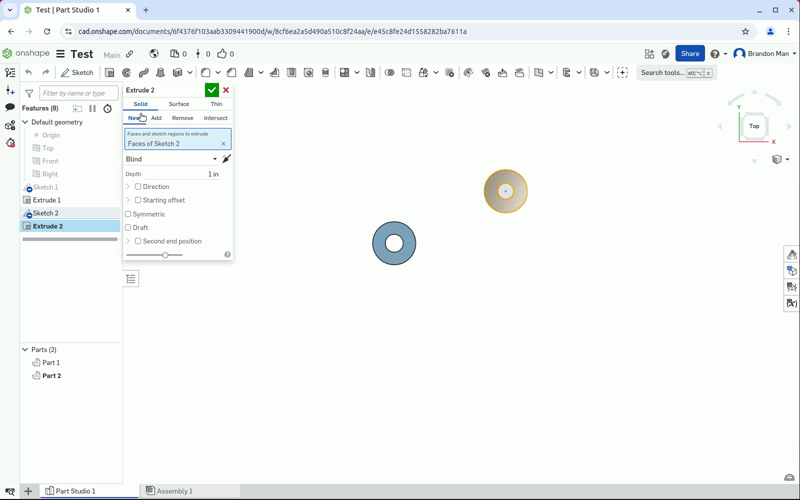
mouse_move(137, 120)
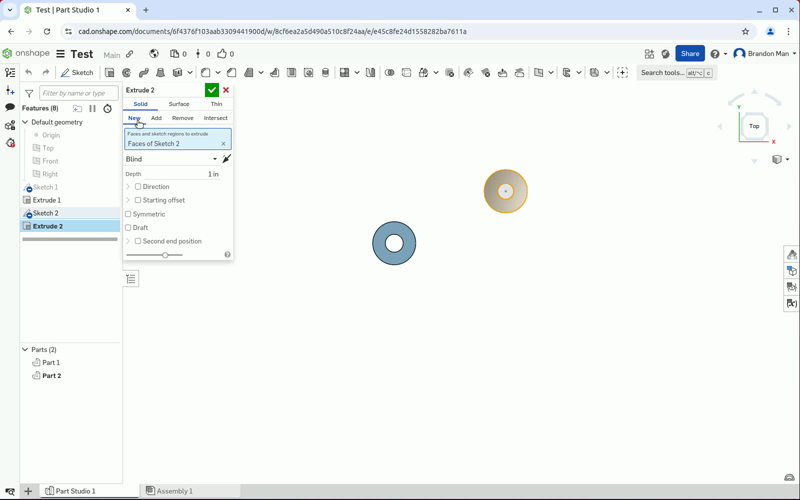
click(137, 120)
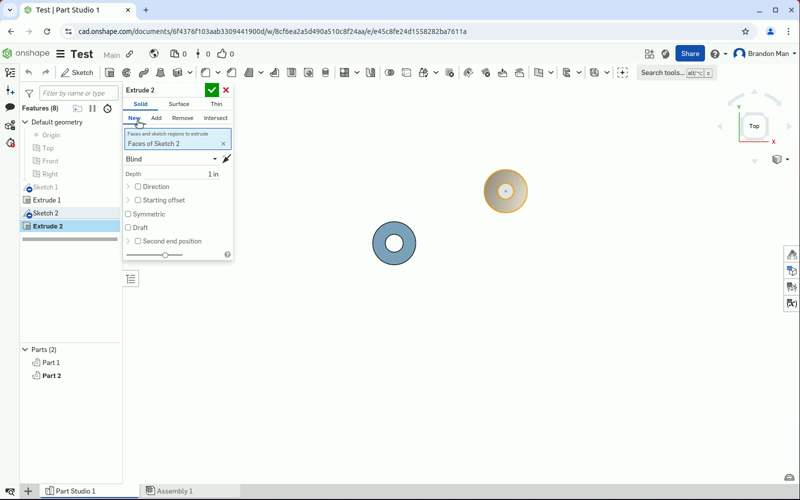
key(tab, 4)
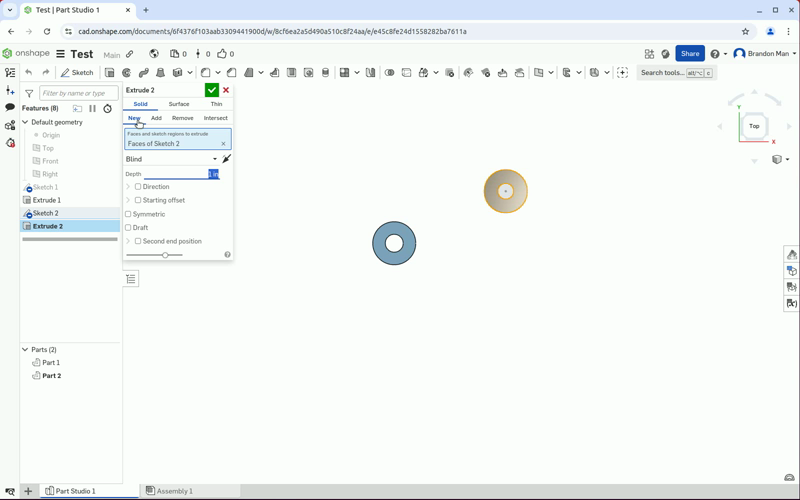
text(0.963)
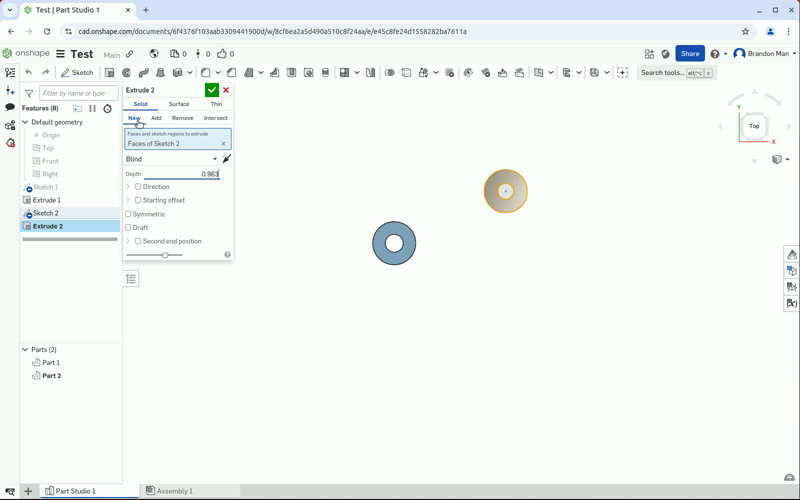
key(enter)
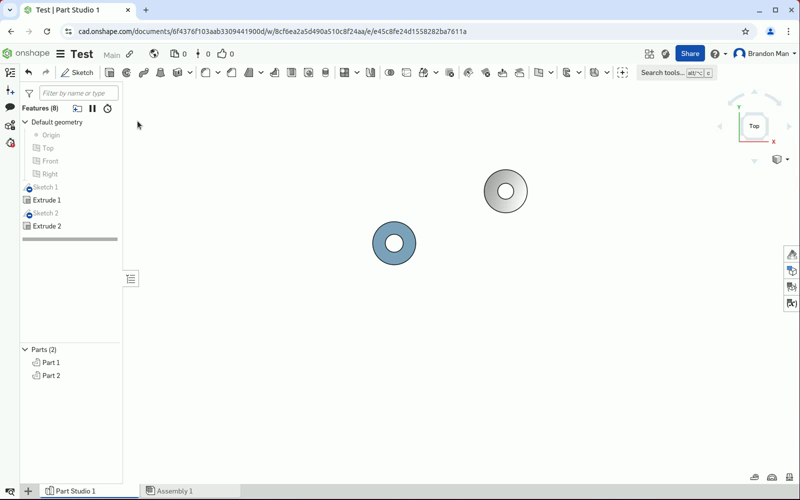
key(shift+h)
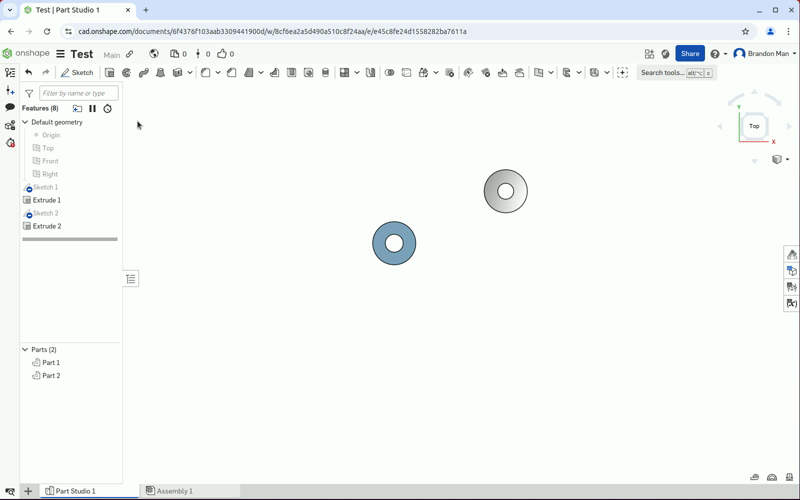
key(shift+h)
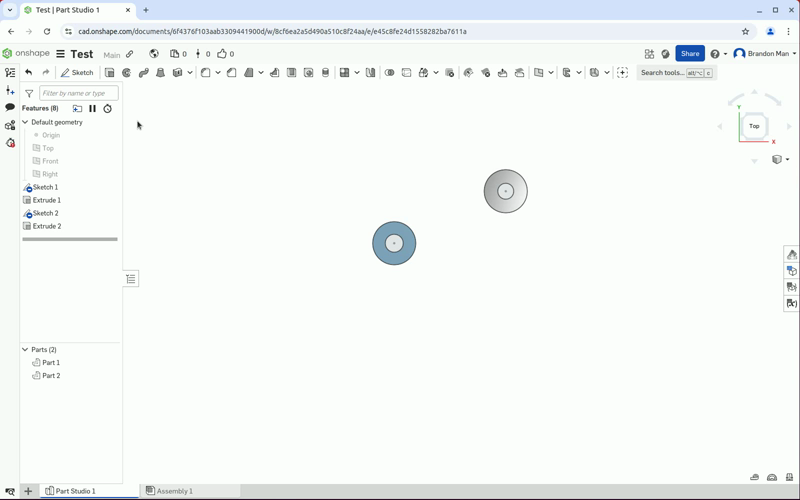
key(shift+7)
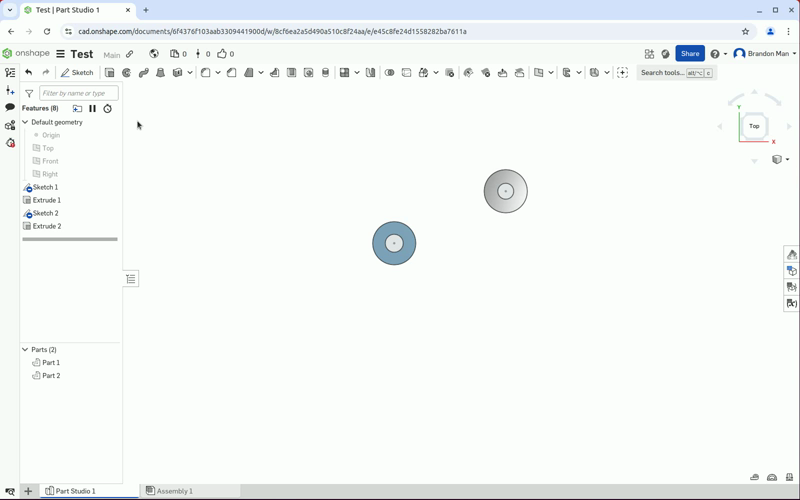
key(up, 3)
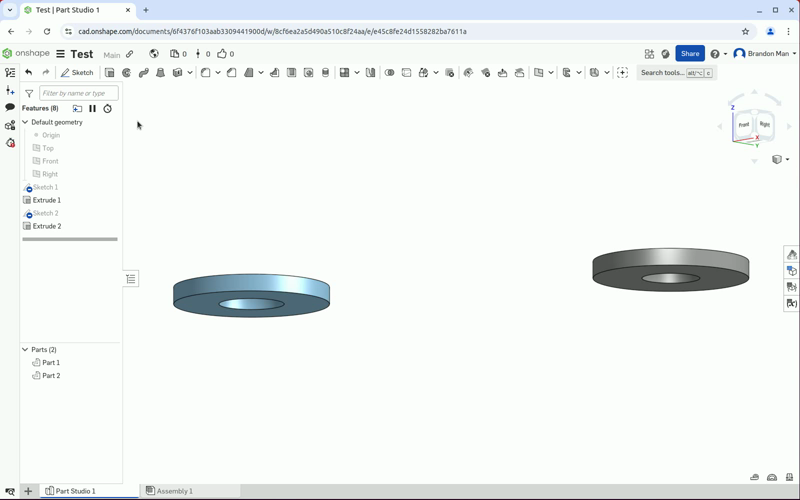
key(left, 3)
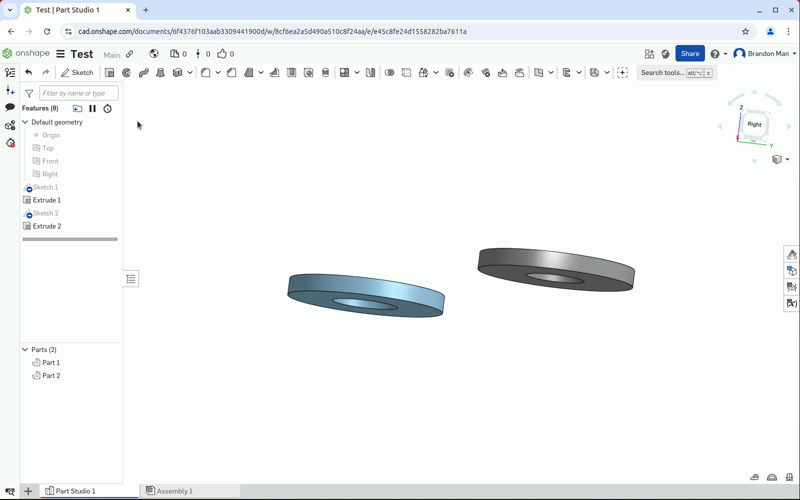
key(right, 3)
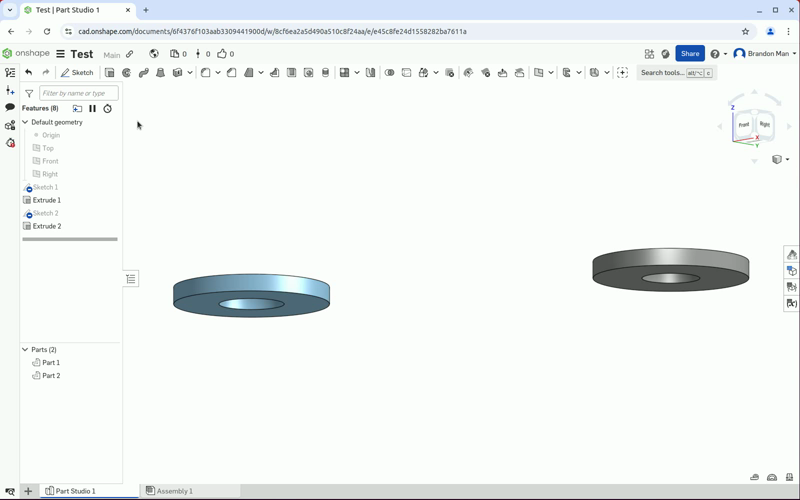
key(down, 3)
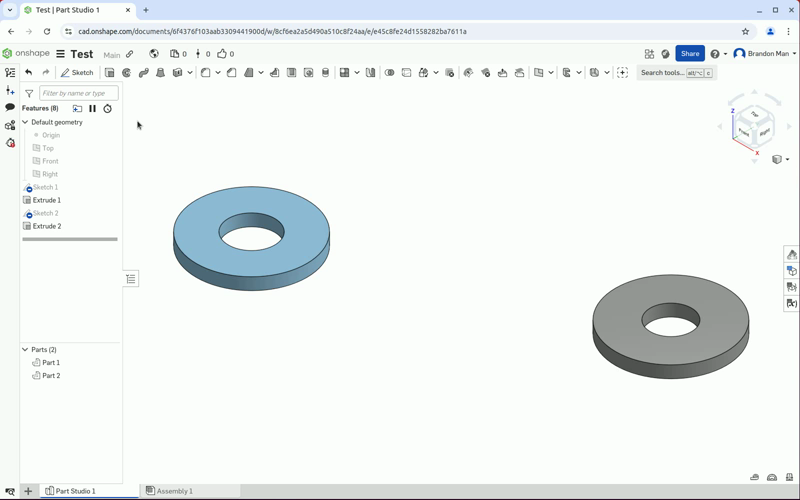
mouse_move(73, 189)
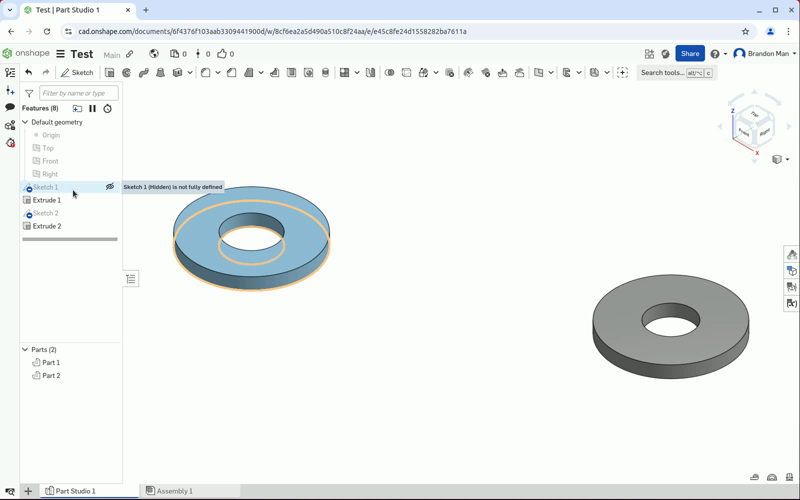
click(73, 189)